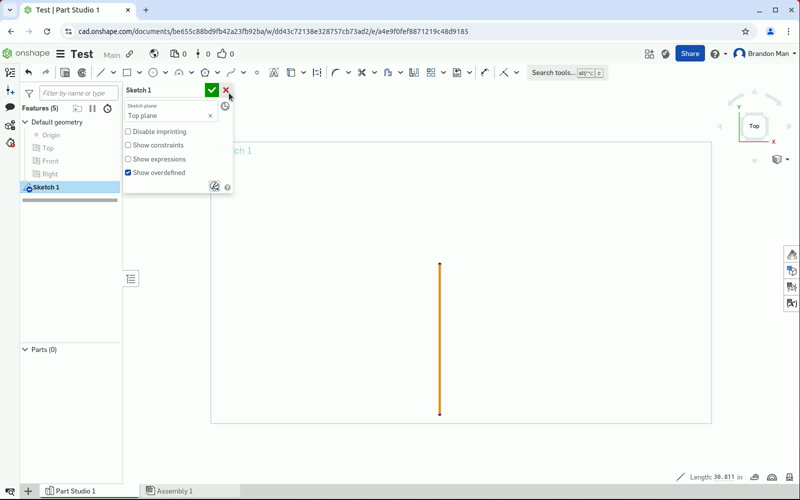
key(shift+h)
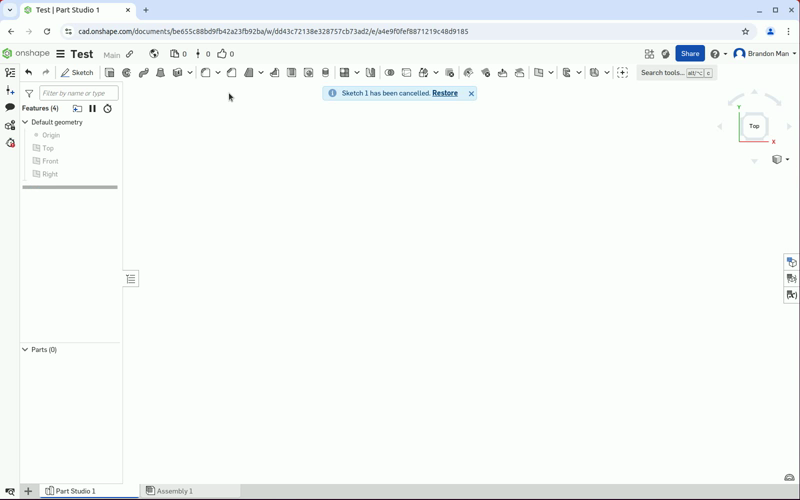
mouse_move(73, 352)
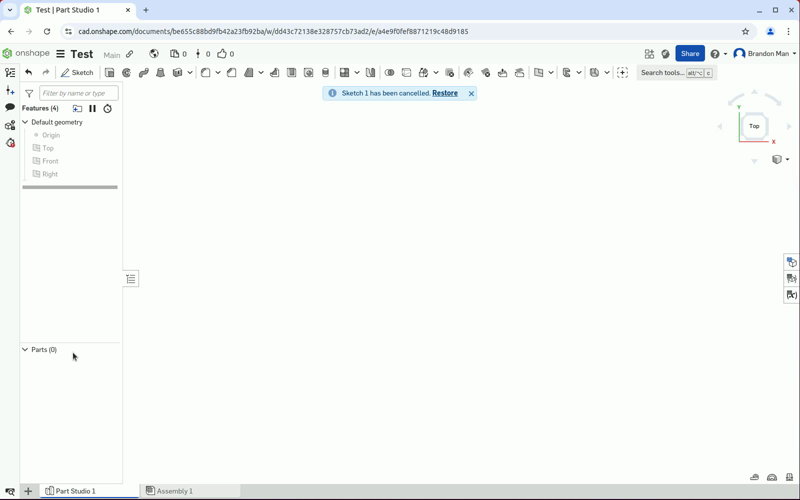
key(y)
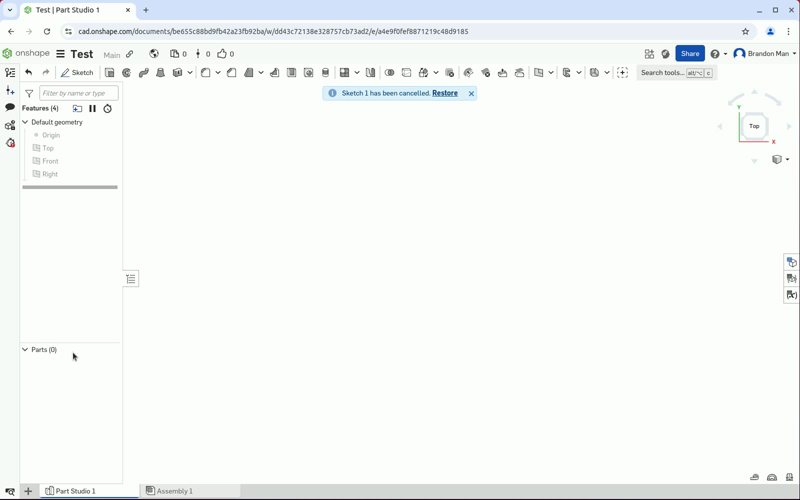
key(shift+p)
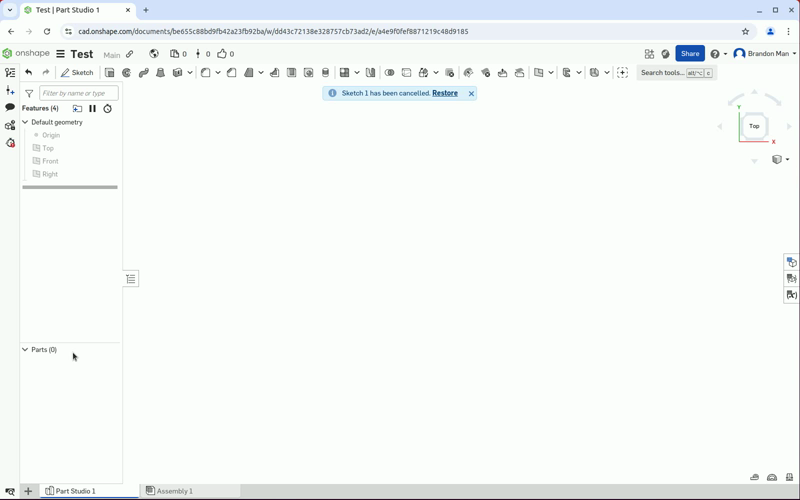
key(space)
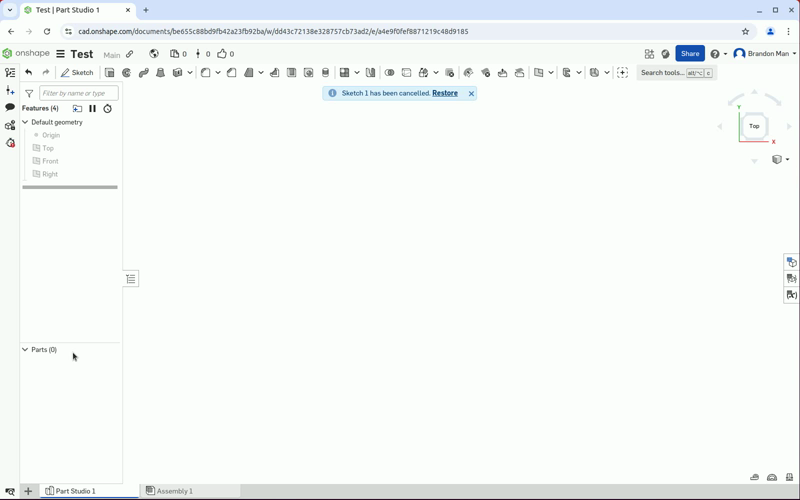
key_down(shift)
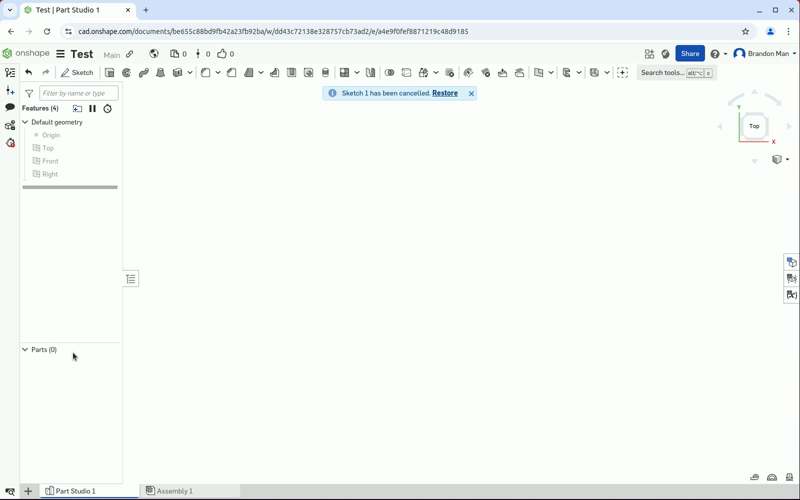
key(up)
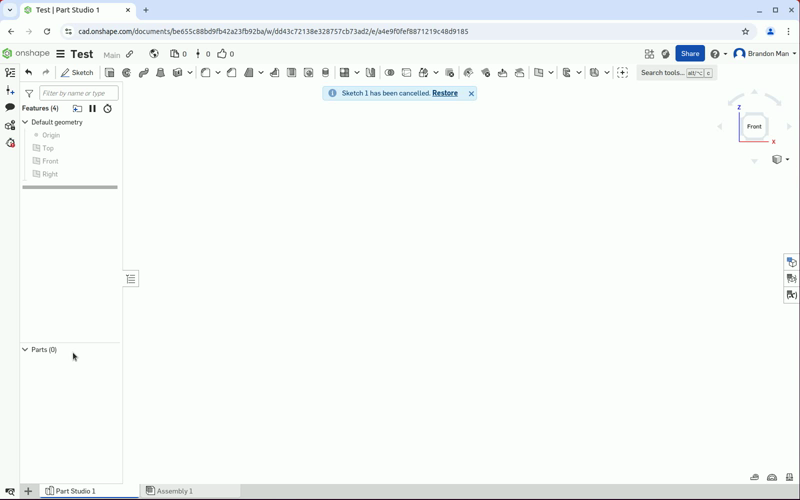
key_up(shift)
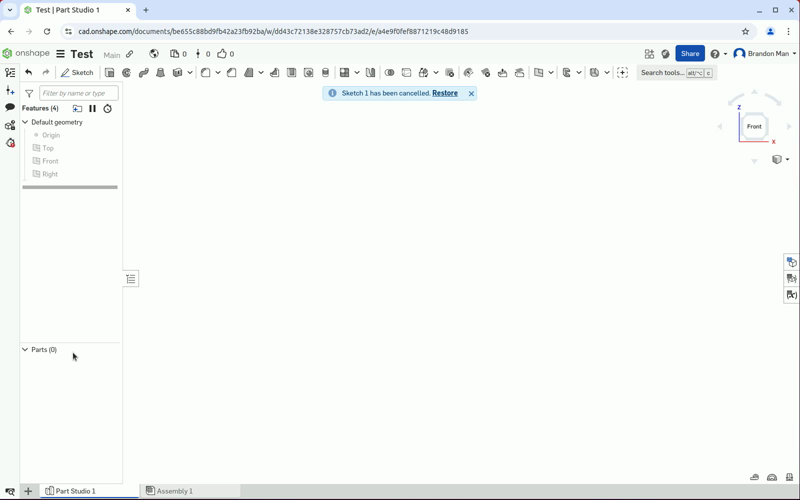
mouse_move(73, 352)
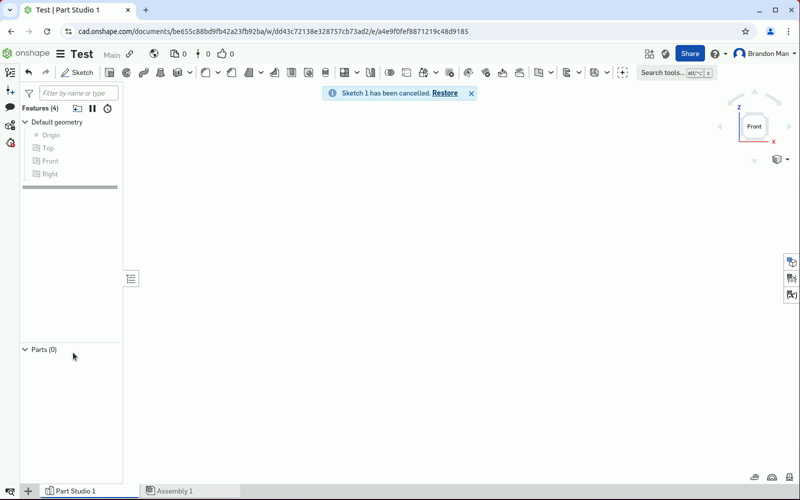
key(shift+y)
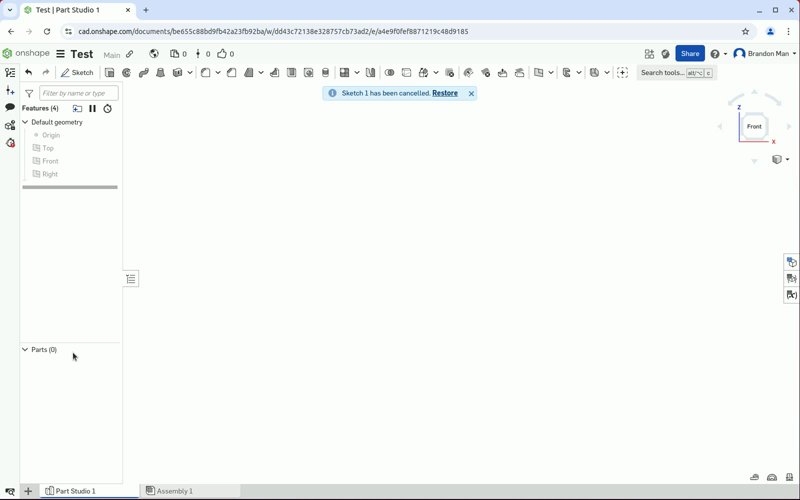
key(shift+s)
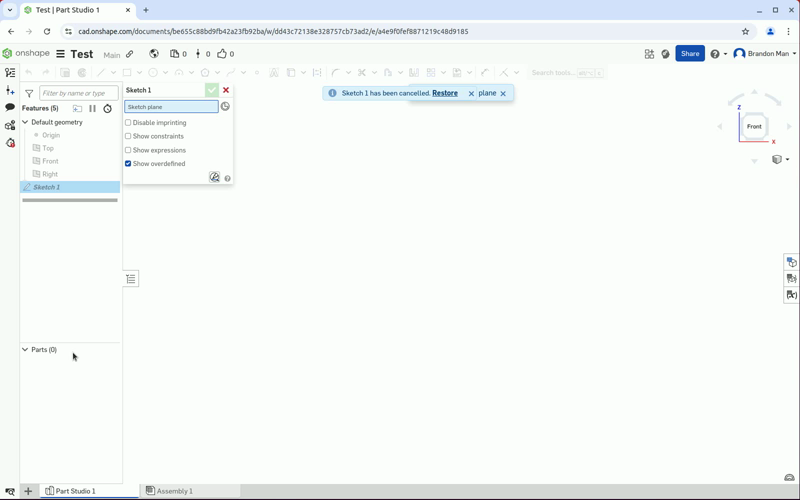
mouse_move(73, 163)
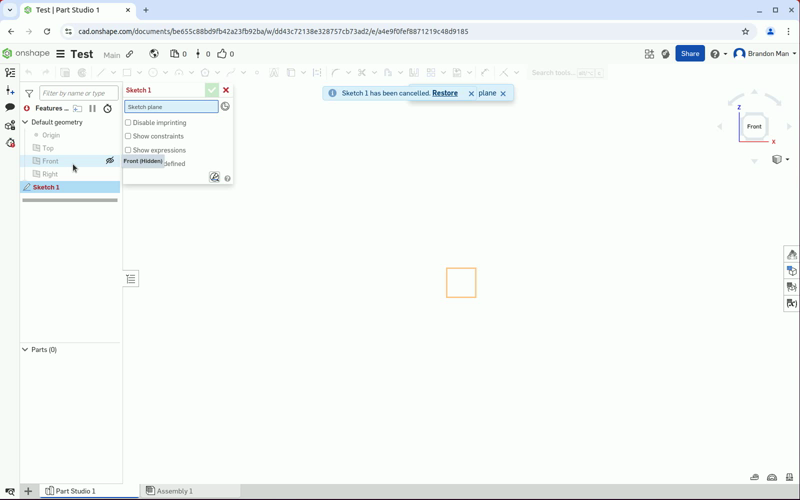
click(73, 163)
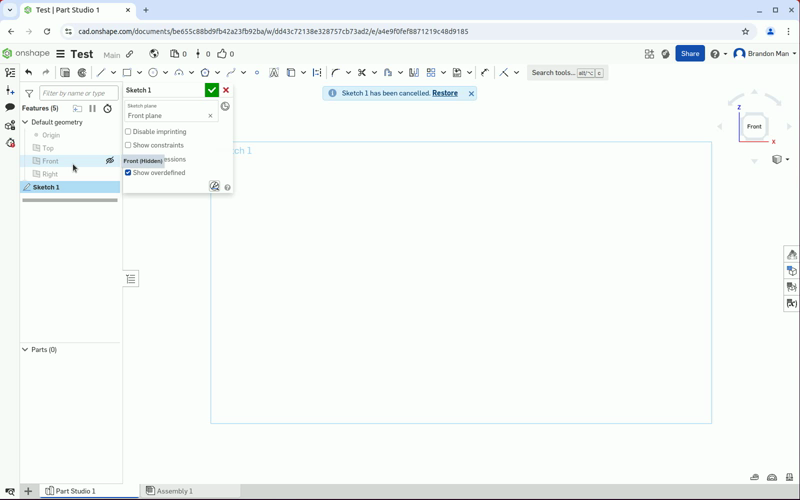
mouse_move(73, 352)
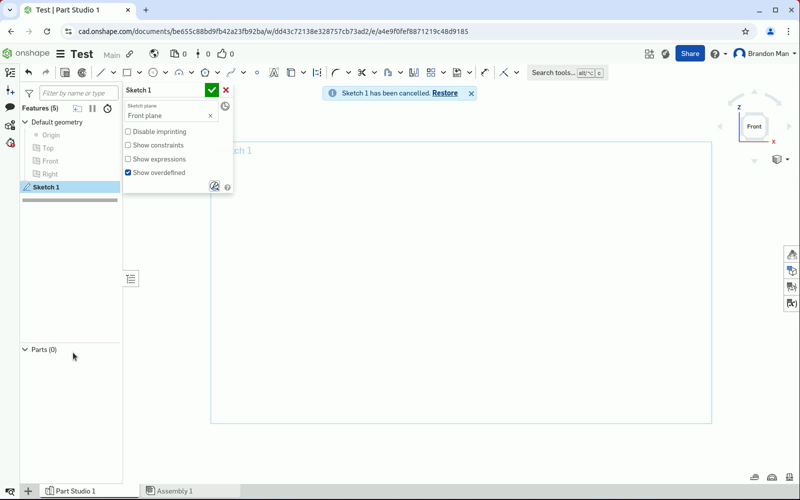
key(y)
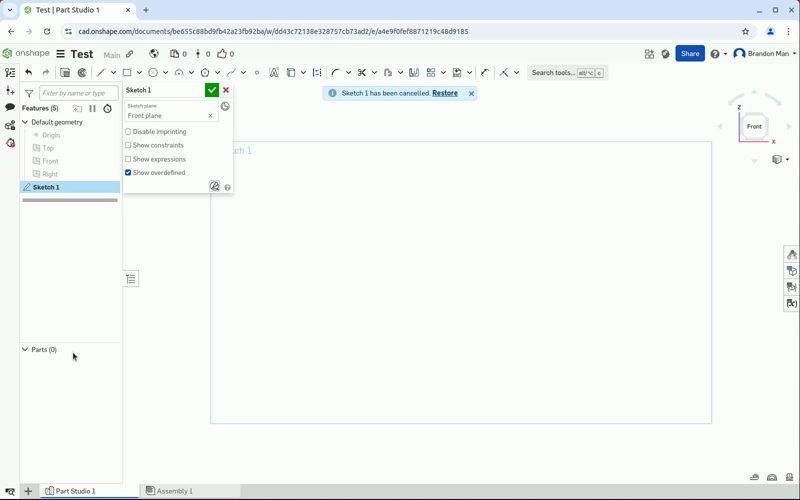
key(l)
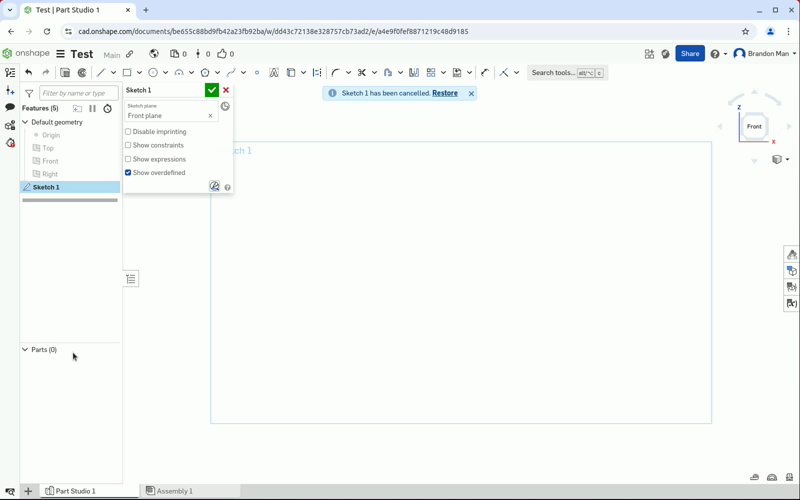
key_down(shift)
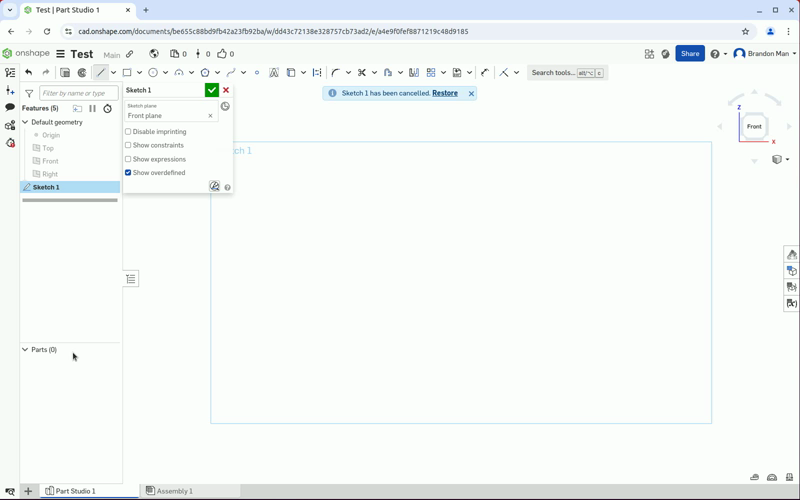
mouse_move(404, 339)
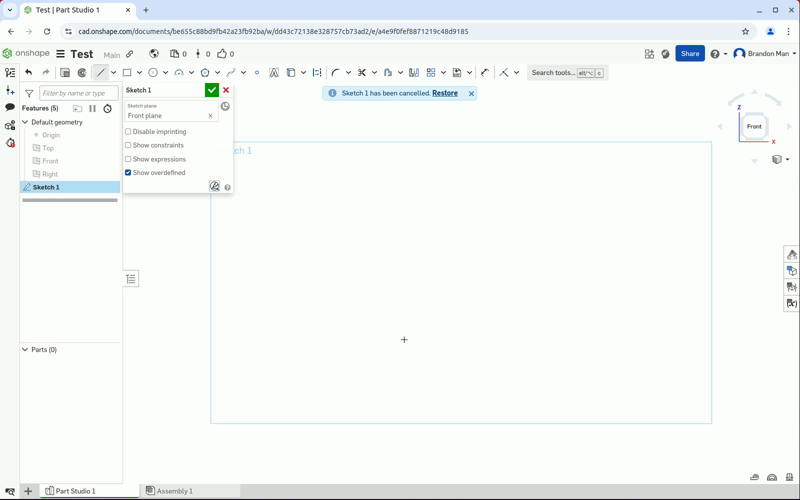
click(404, 339)
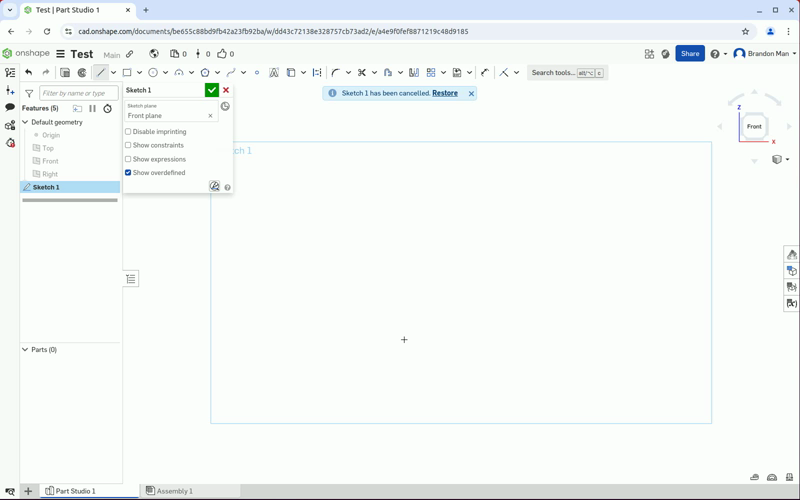
key_up(shift)
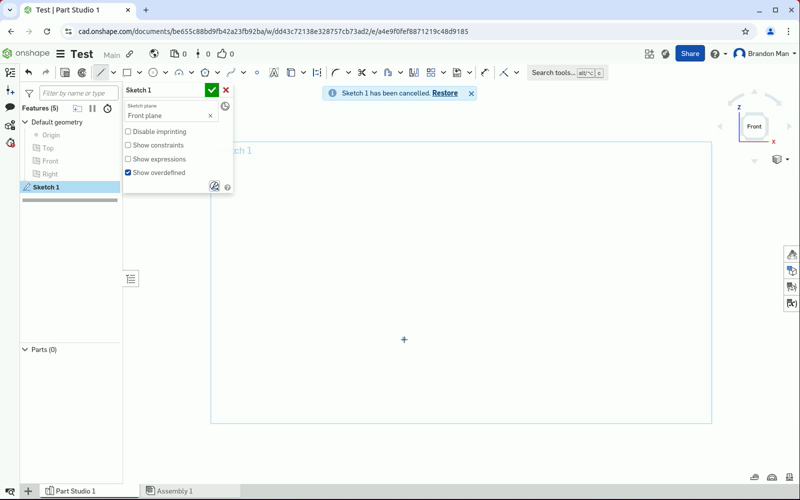
key_down(shift)
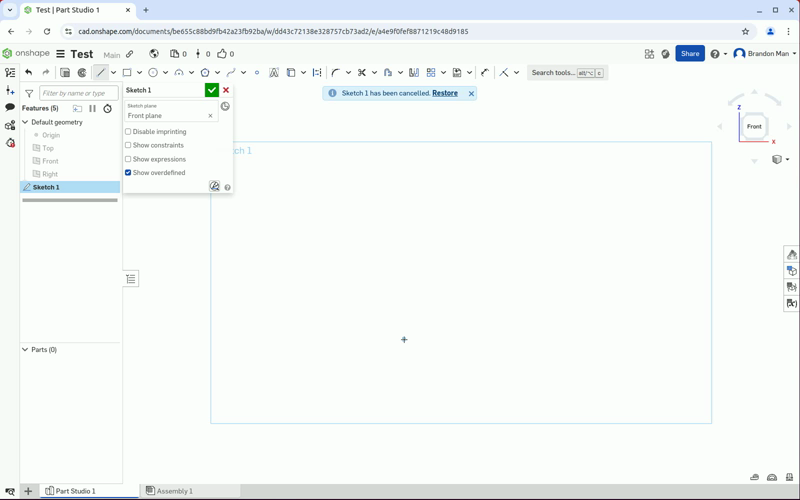
mouse_move(516, 339)
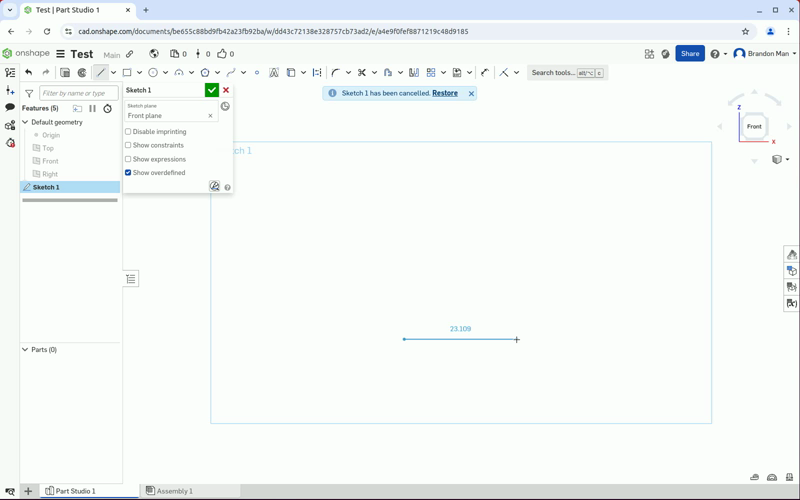
click(516, 339)
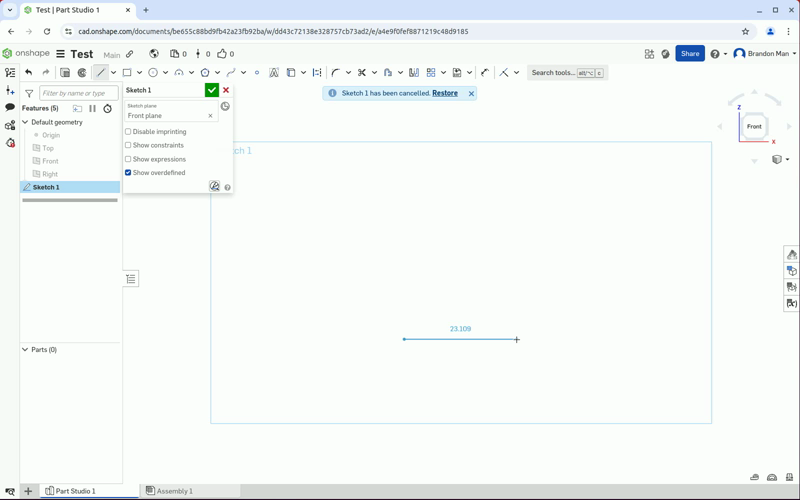
key_up(shift)
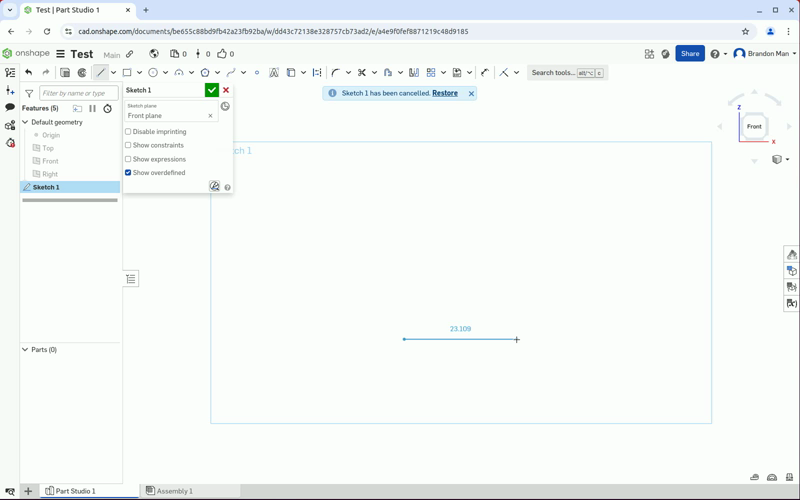
key_down(shift)
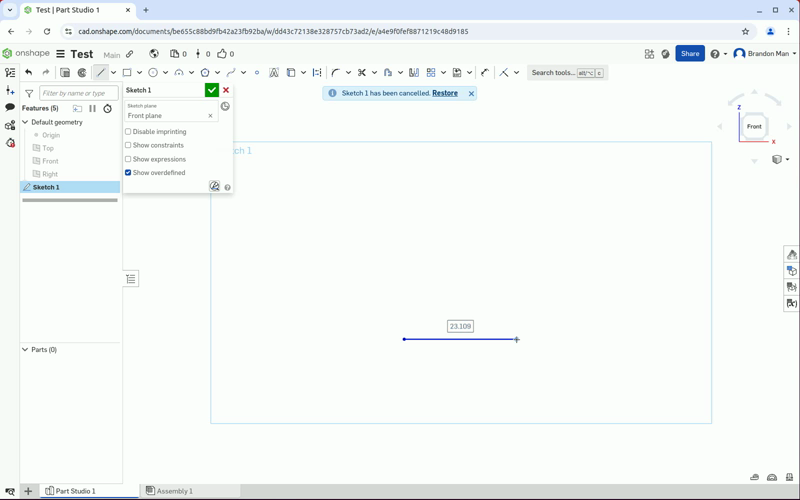
mouse_move(546, 339)
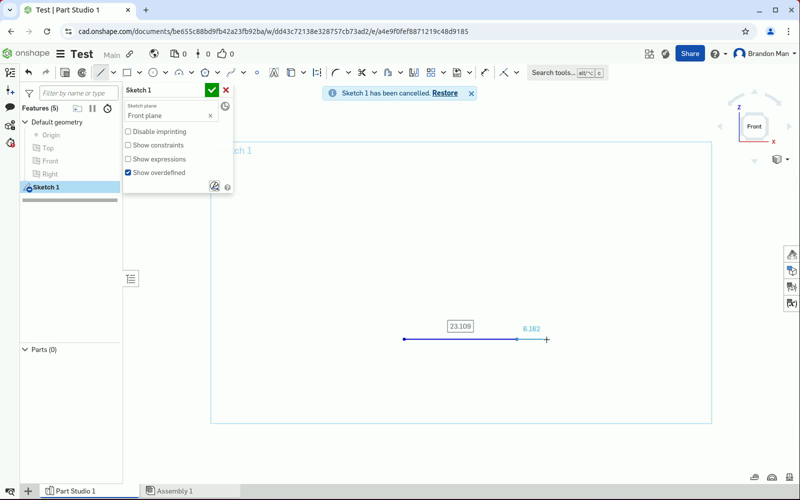
mouse_move(516, 282)
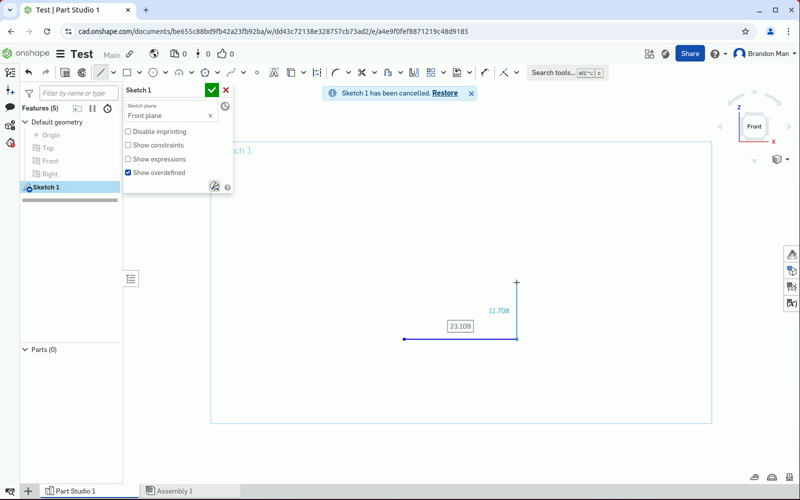
click(516, 282)
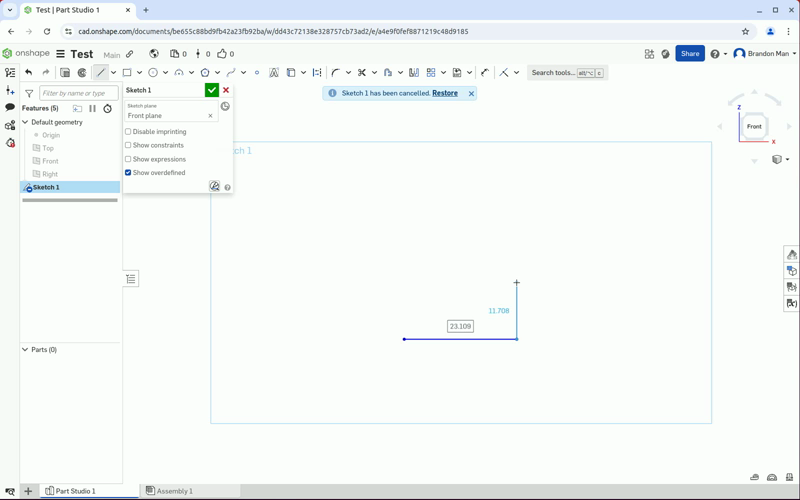
key_up(shift)
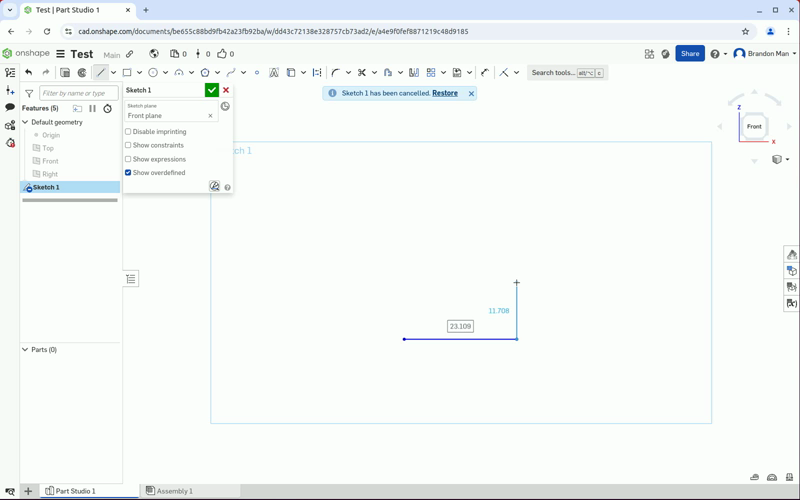
key_down(shift)
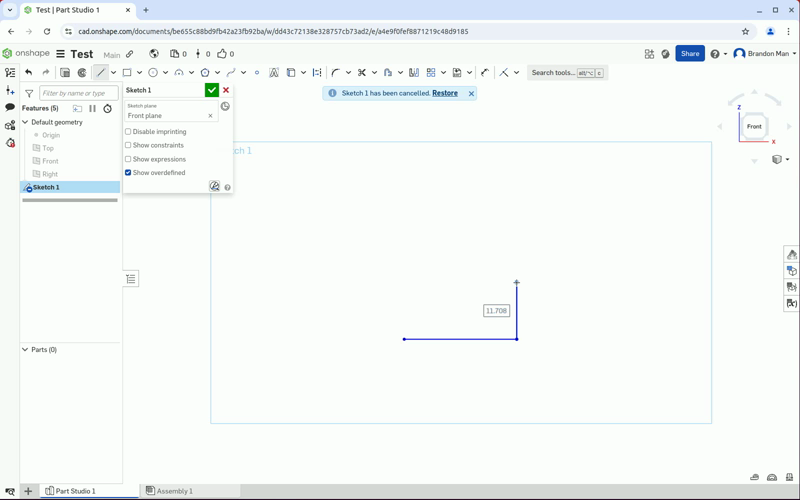
mouse_move(404, 282)
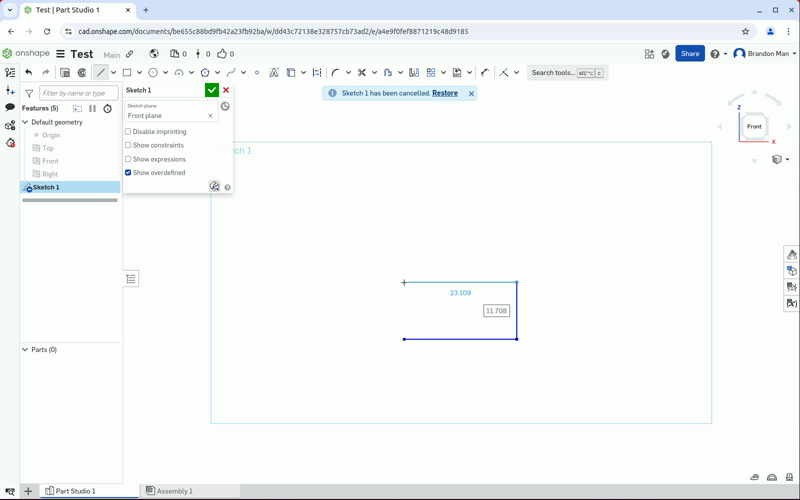
click(404, 282)
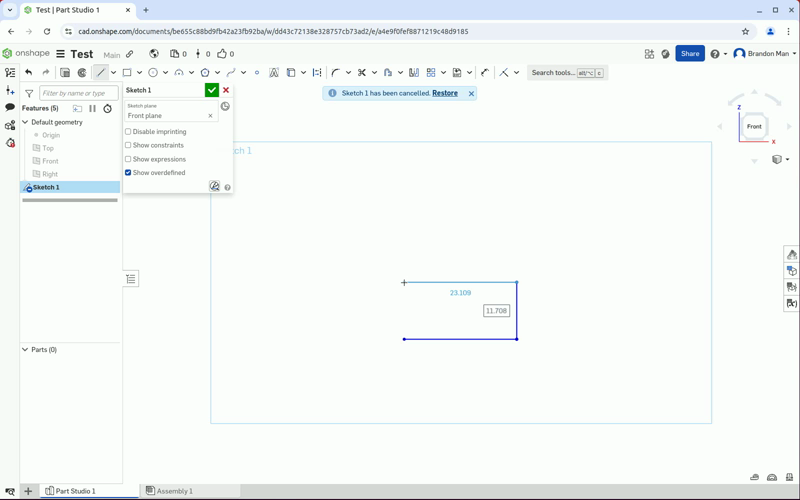
key_up(shift)
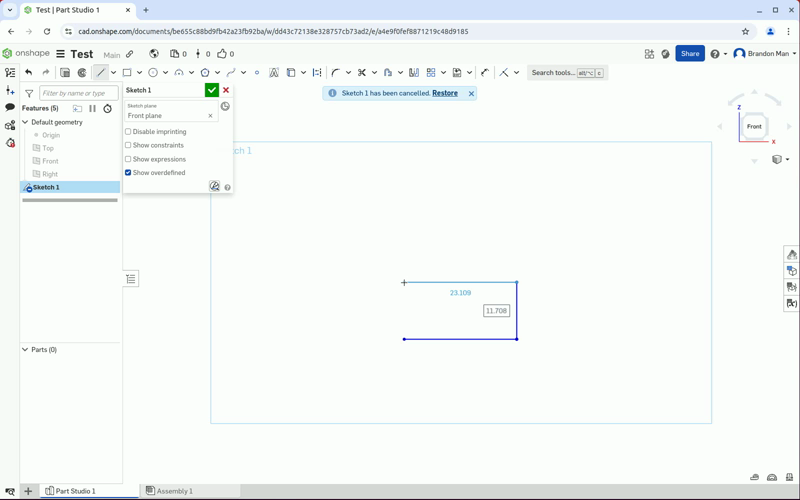
mouse_move(434, 282)
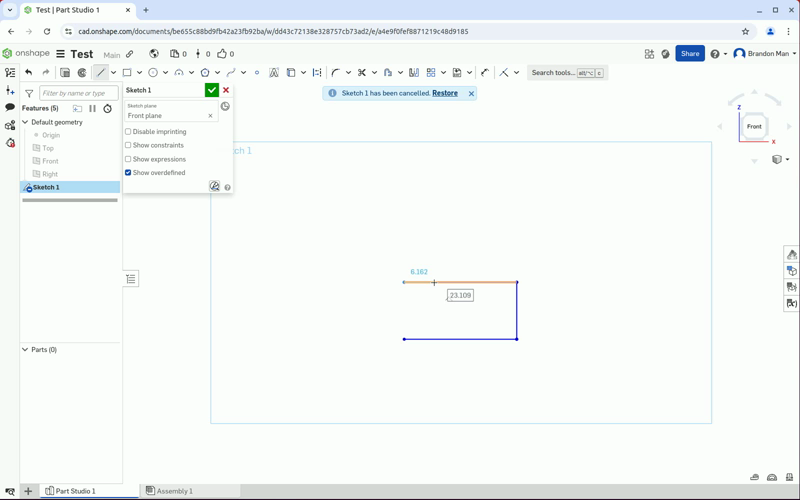
key_down(shift)
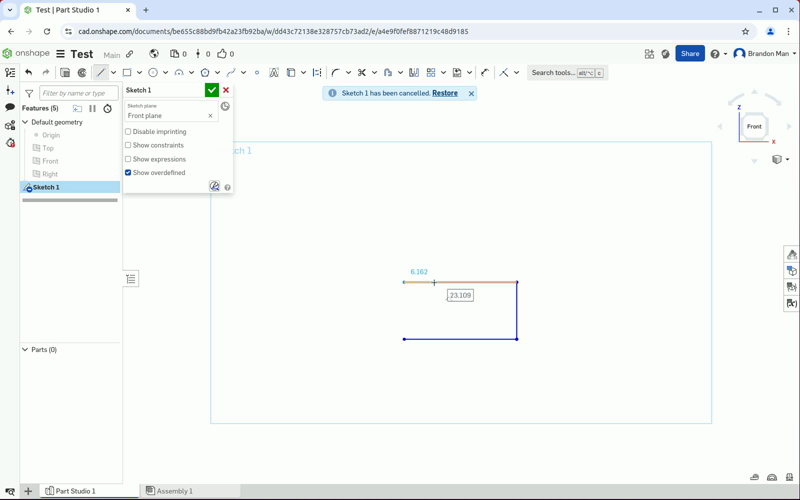
mouse_move(404, 339)
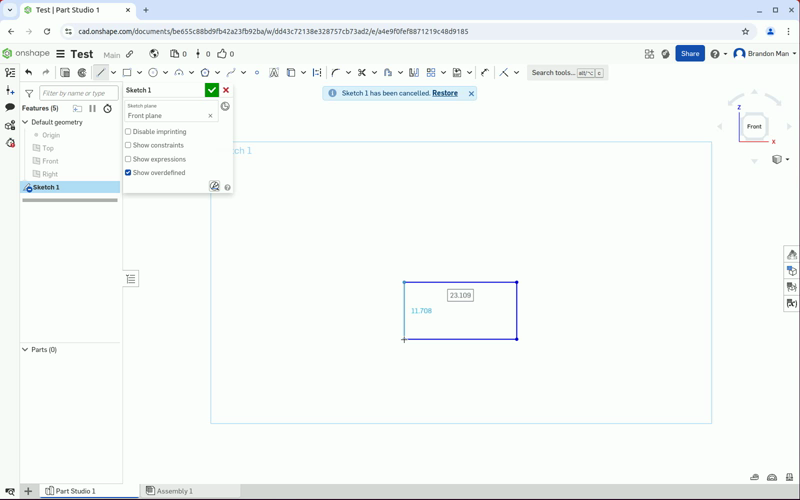
key_up(shift)
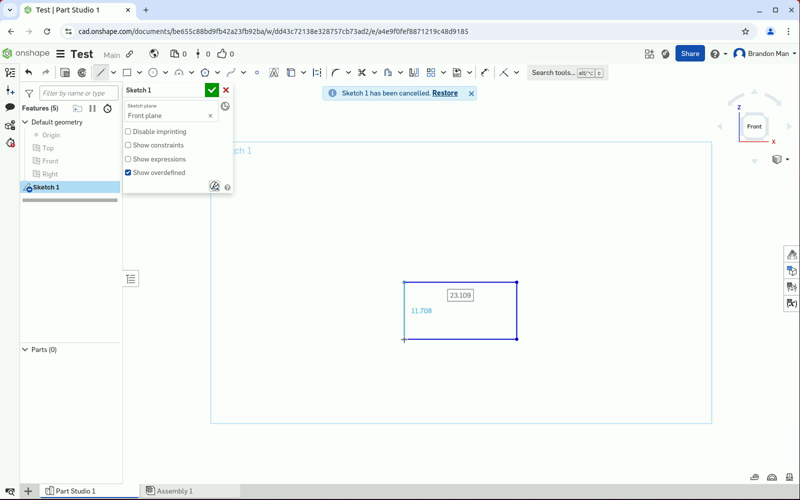
click(404, 339)
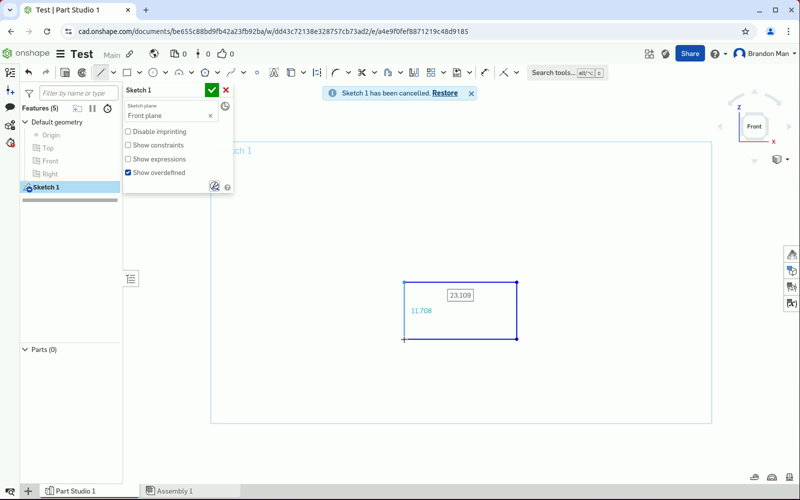
key(esc)
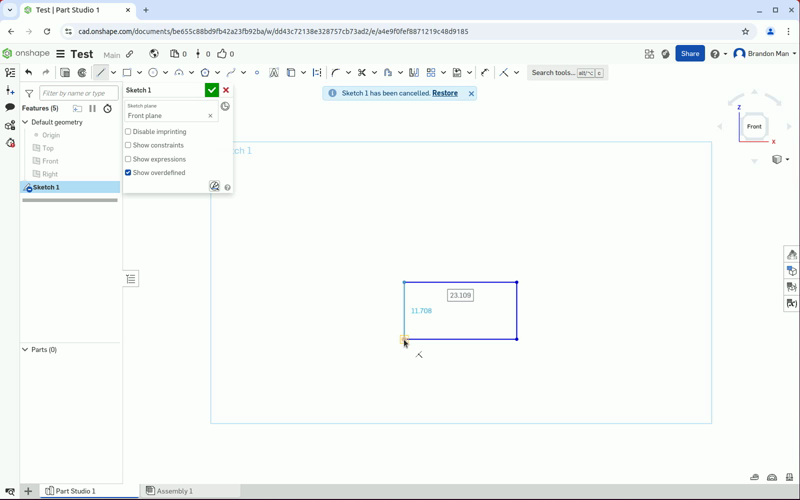
mouse_move(451, 297)
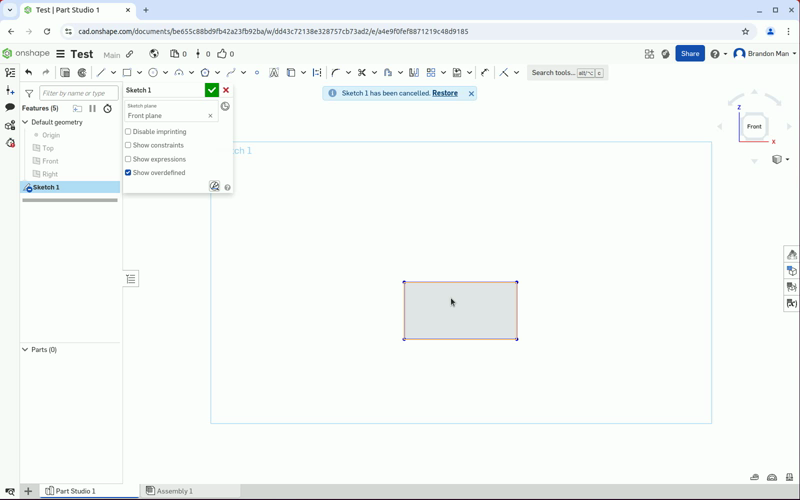
click(451, 297)
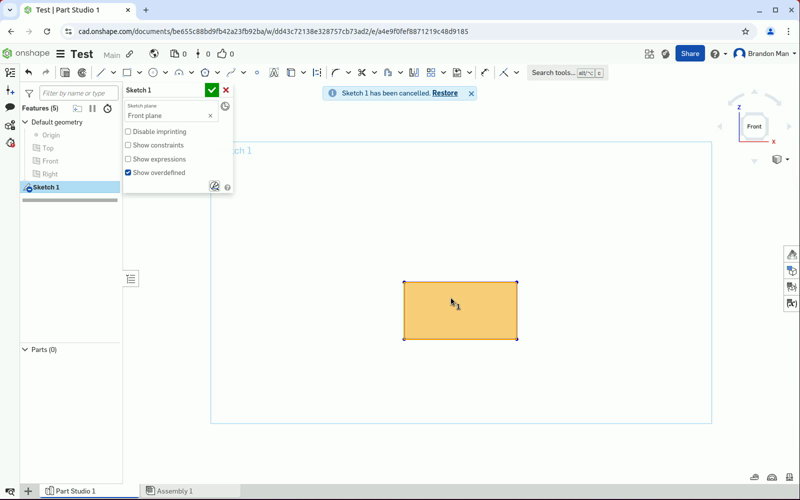
mouse_move(73, 352)
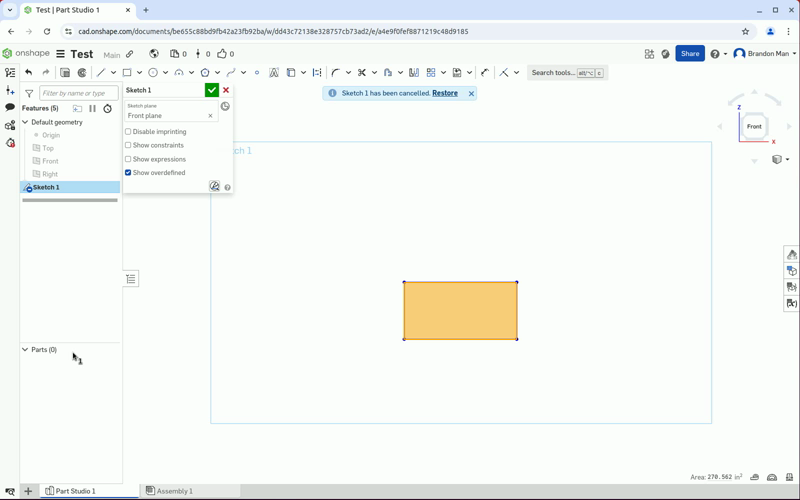
key(shift+y)
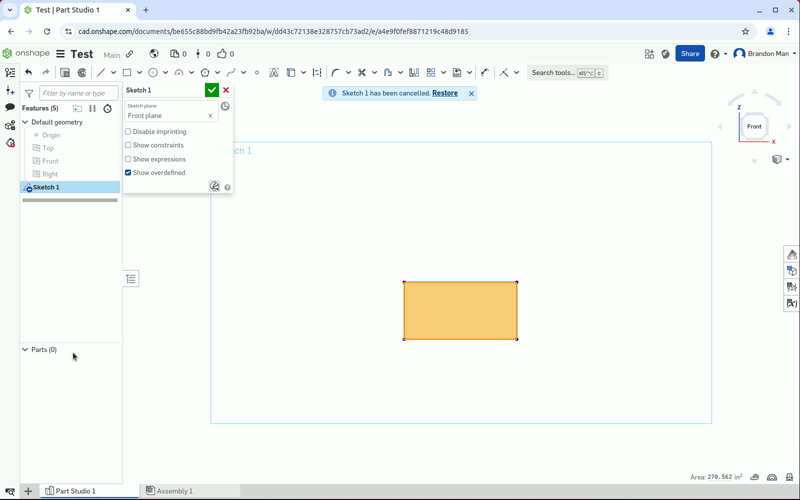
key(shift+e)
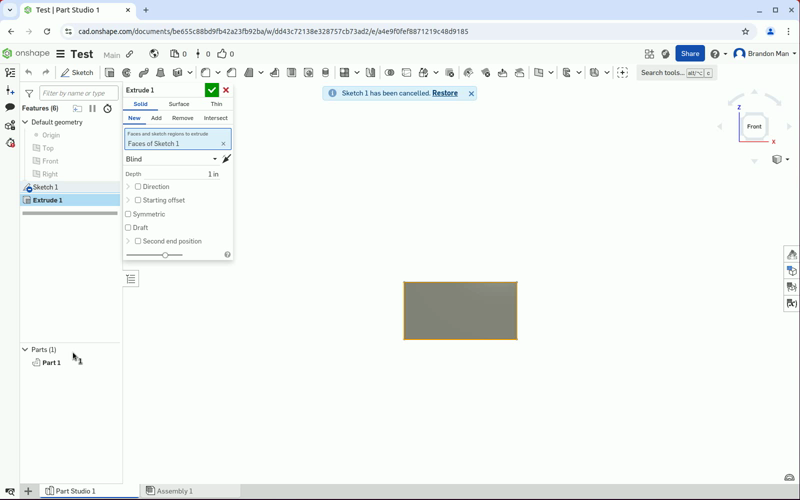
mouse_move(143, 106)
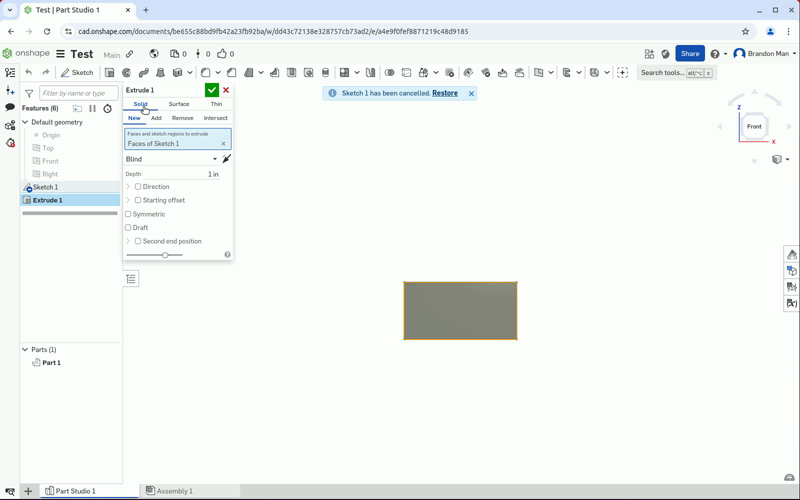
click(143, 106)
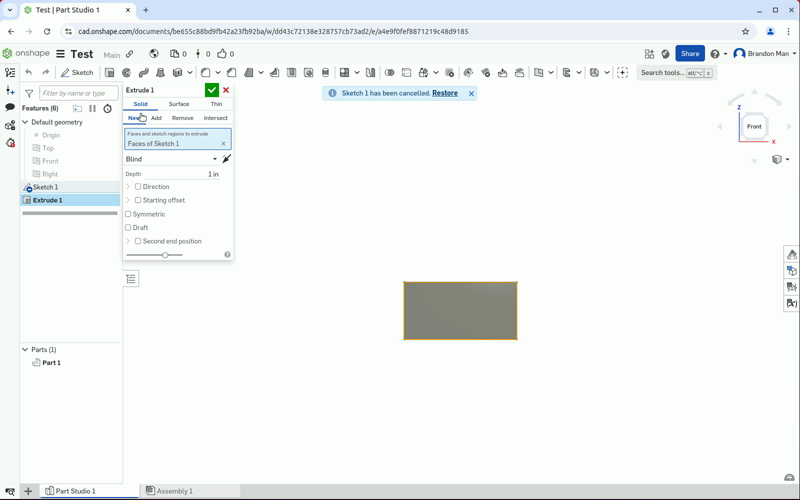
mouse_move(137, 120)
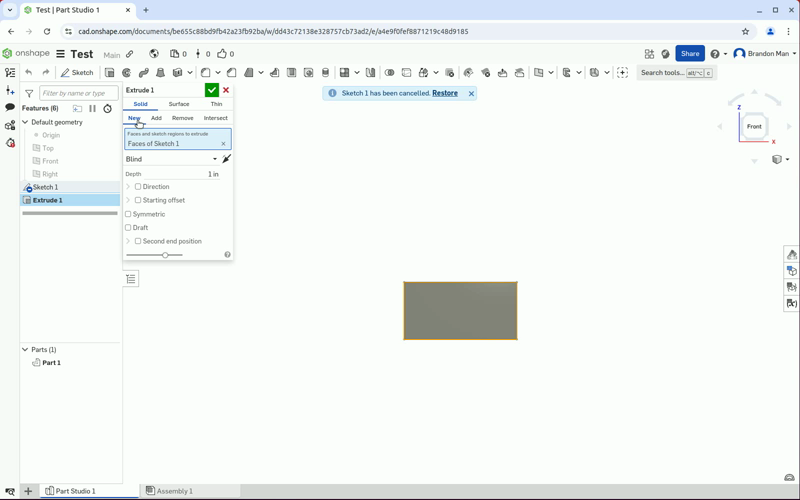
click(137, 120)
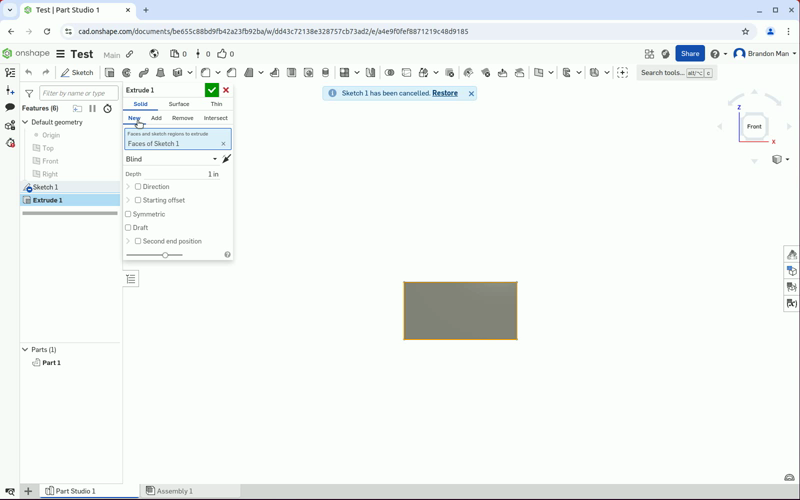
key(tab, 4)
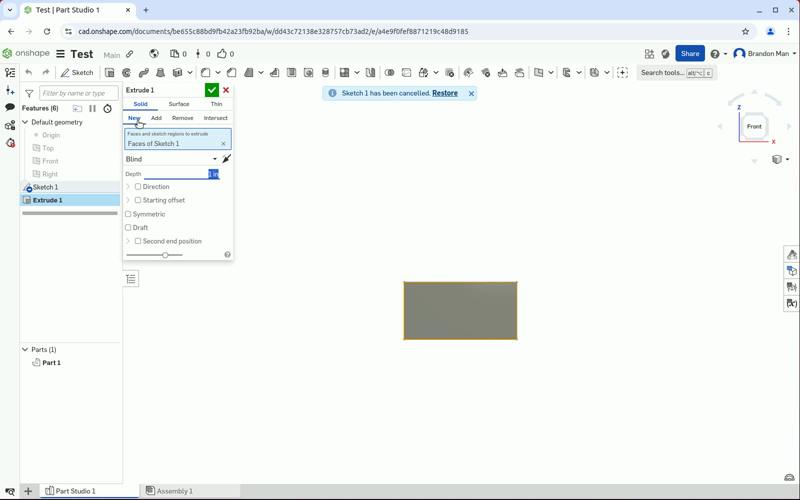
text(23.108)
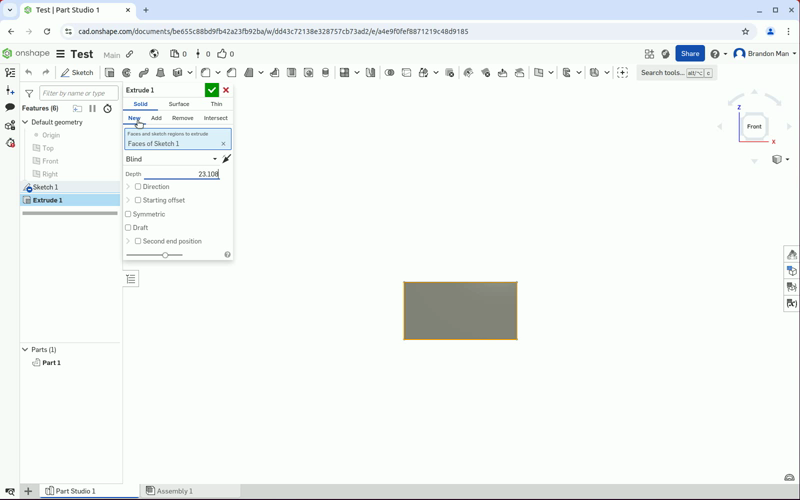
key(enter)
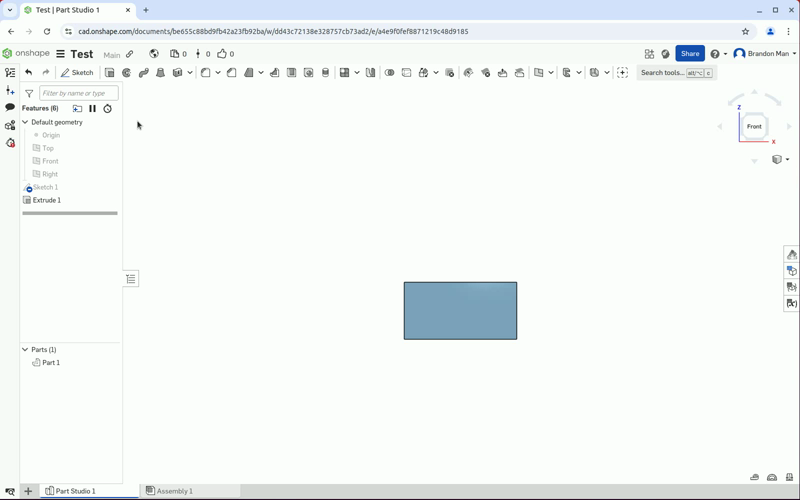
key(shift+h)
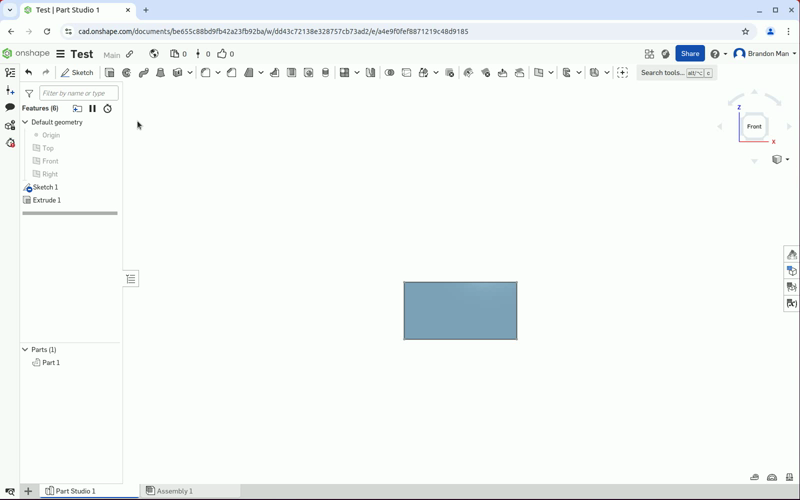
key(shift+h)
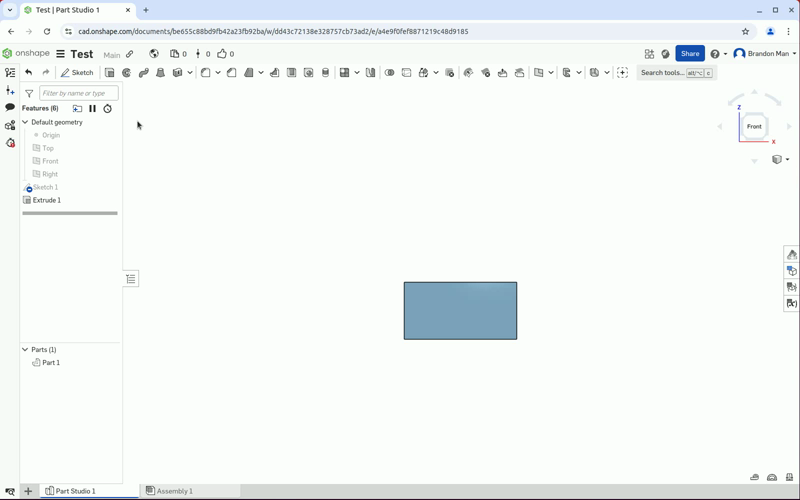
mouse_move(73, 189)
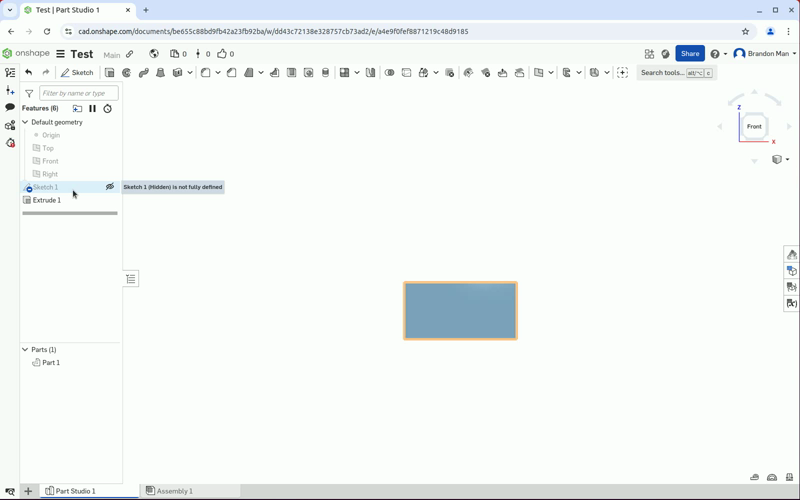
click(73, 189)
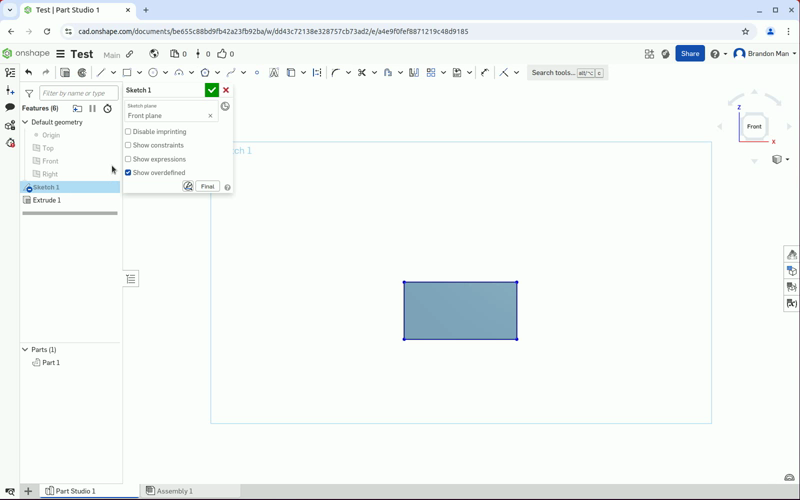
mouse_move(229, 92)
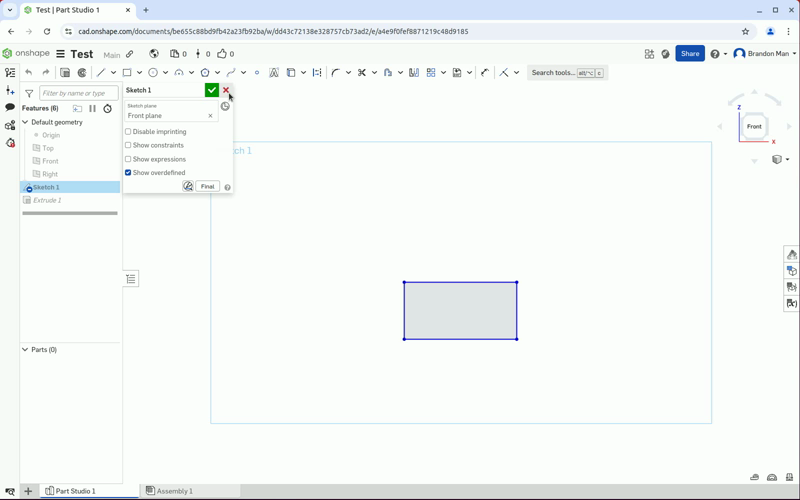
click(229, 92)
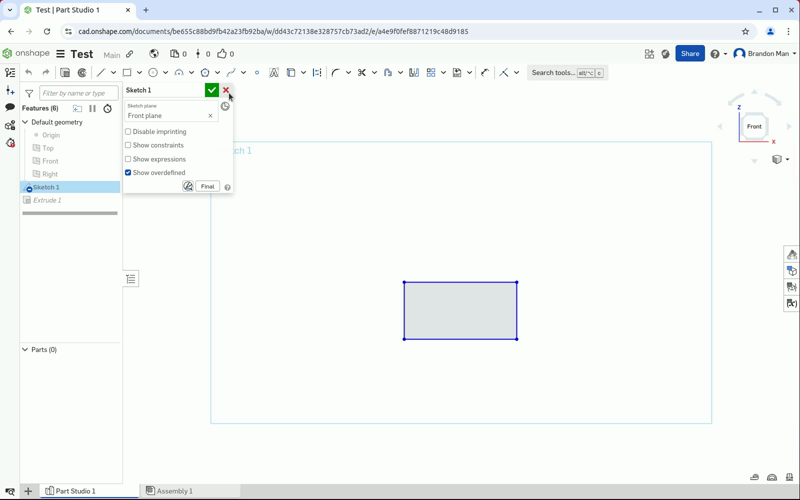
key(shift+s)
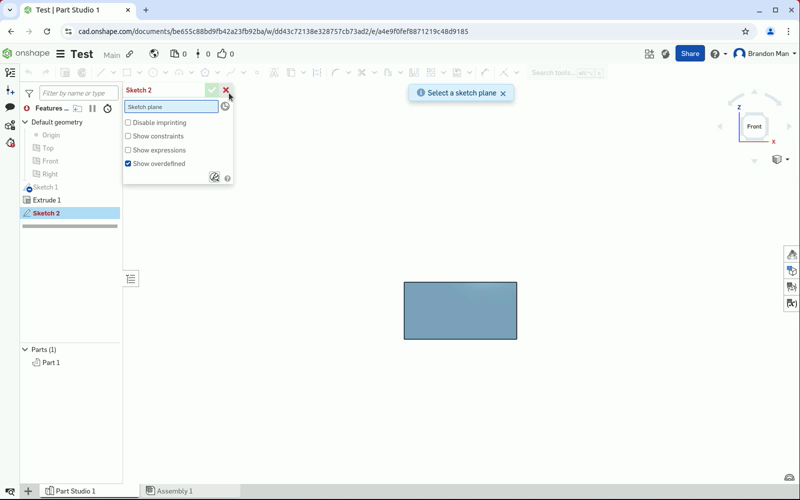
mouse_move(73, 163)
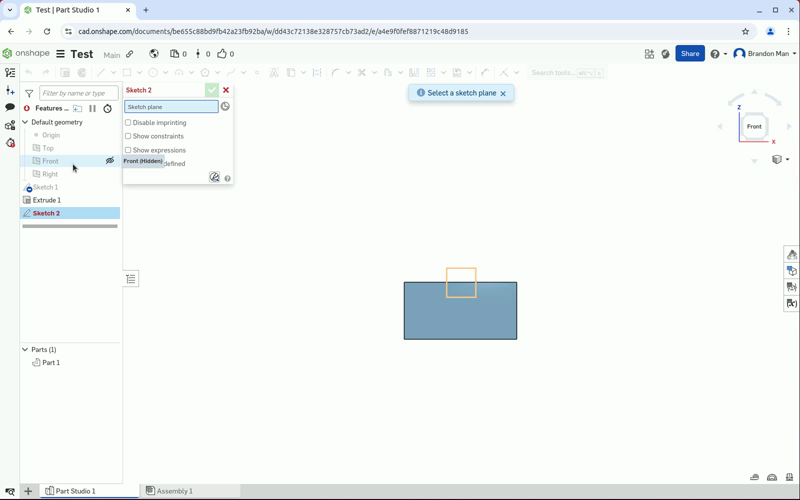
click(73, 163)
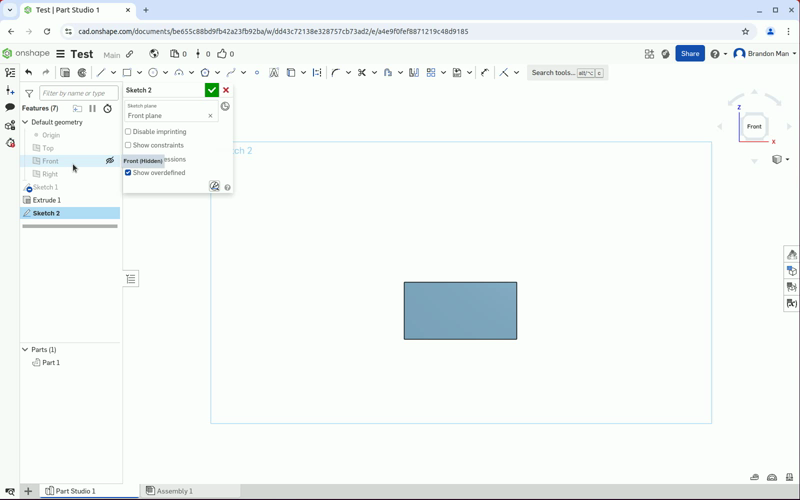
mouse_move(73, 352)
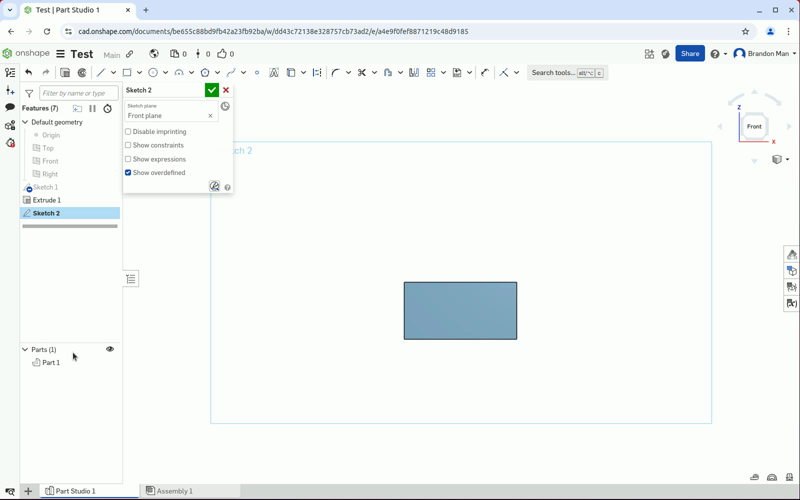
key(y)
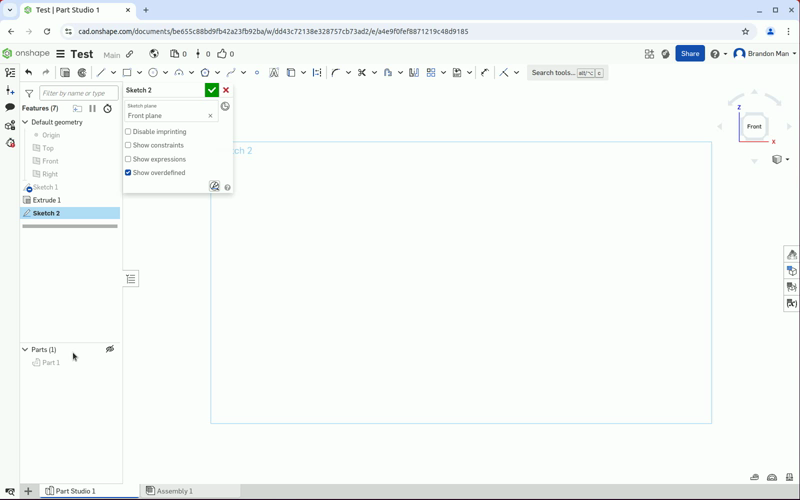
key(l)
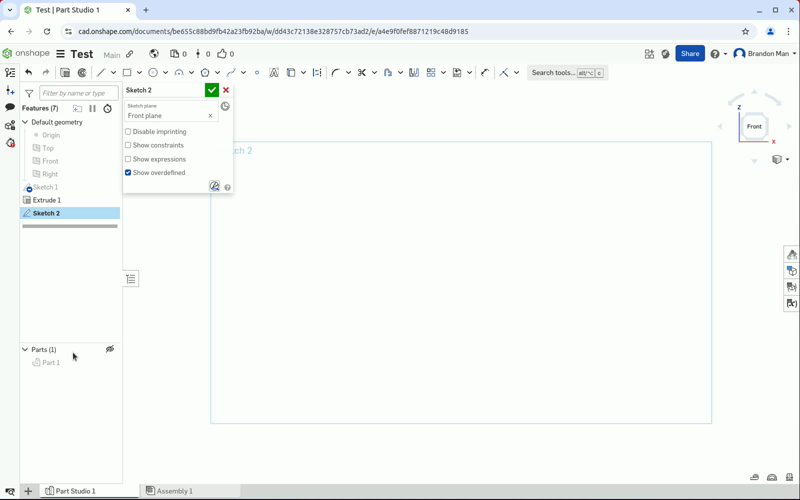
key_down(shift)
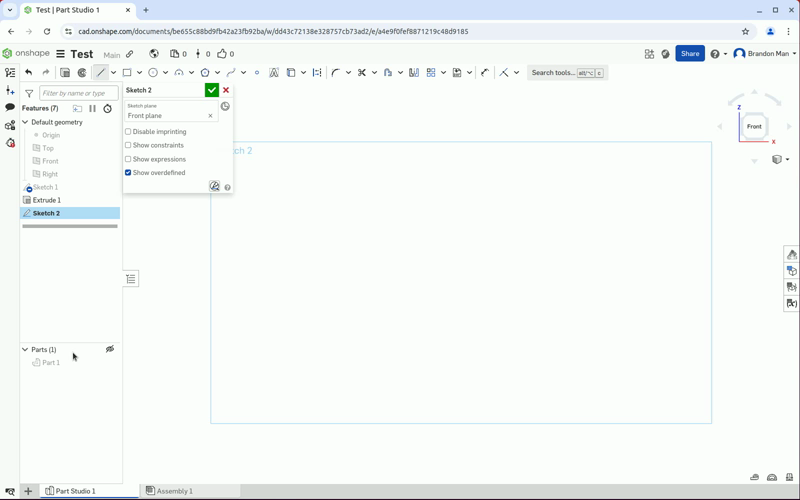
mouse_move(404, 282)
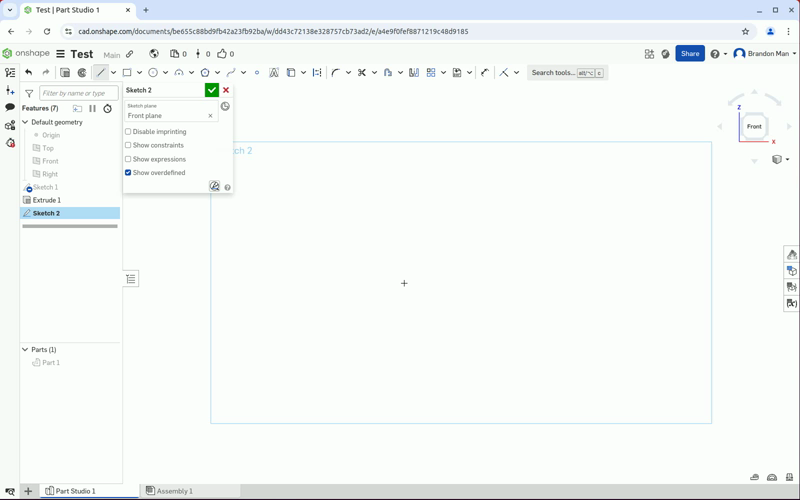
click(404, 282)
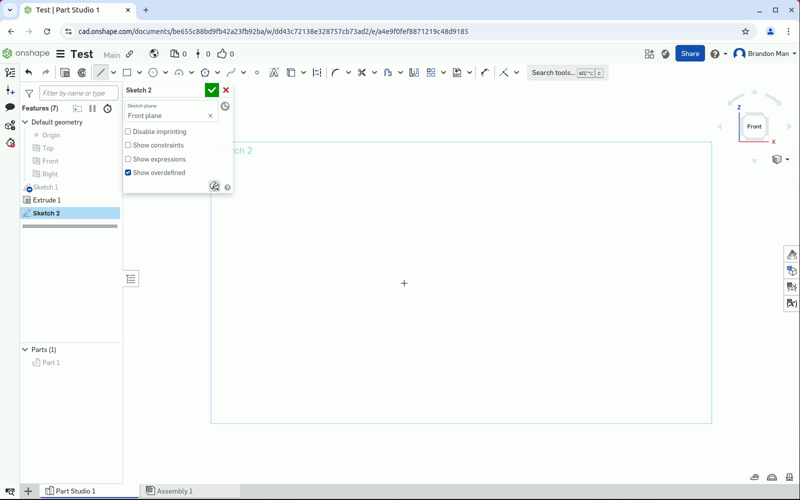
key_up(shift)
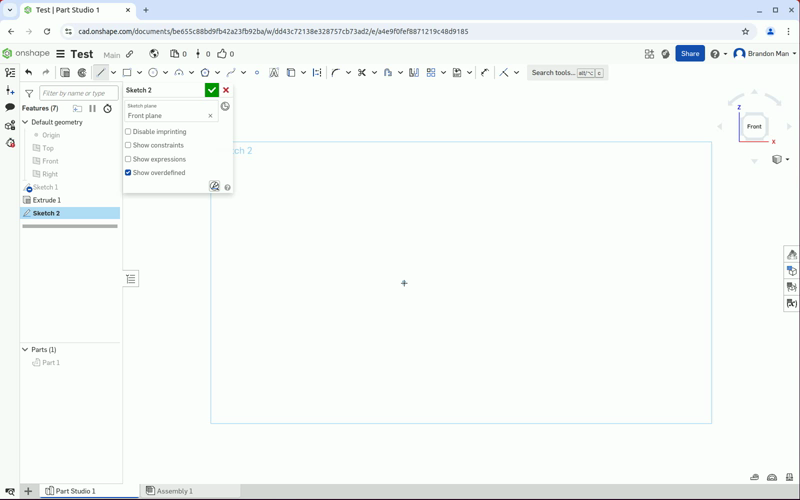
key_down(shift)
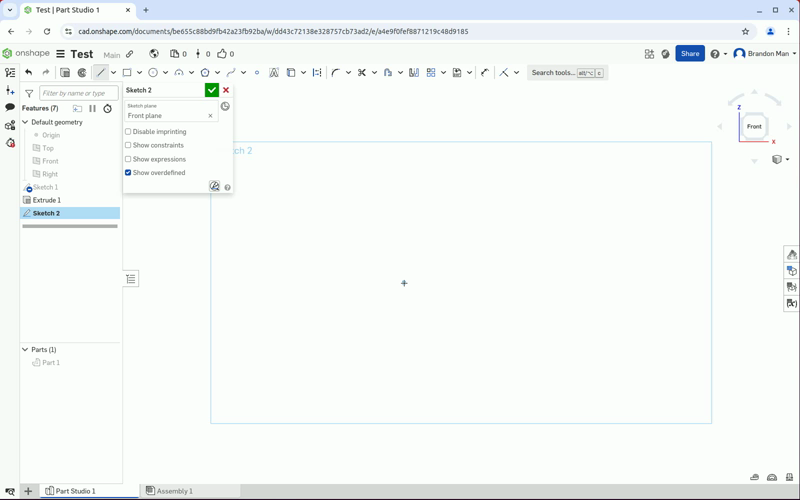
mouse_move(516, 282)
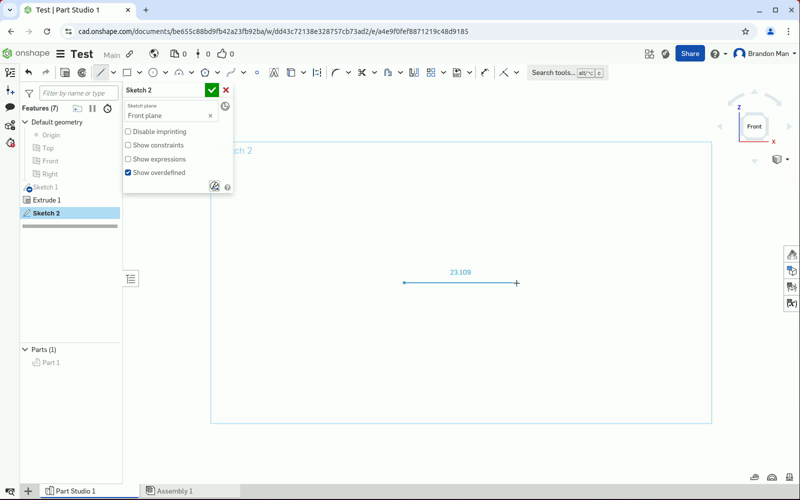
click(516, 282)
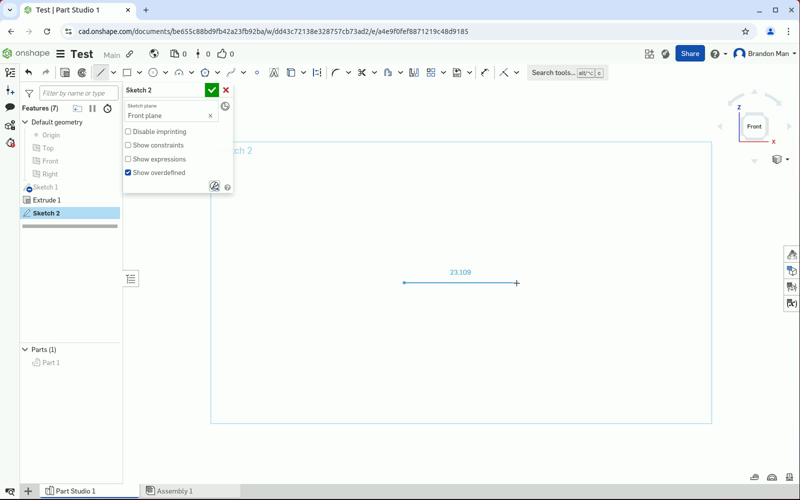
key_up(shift)
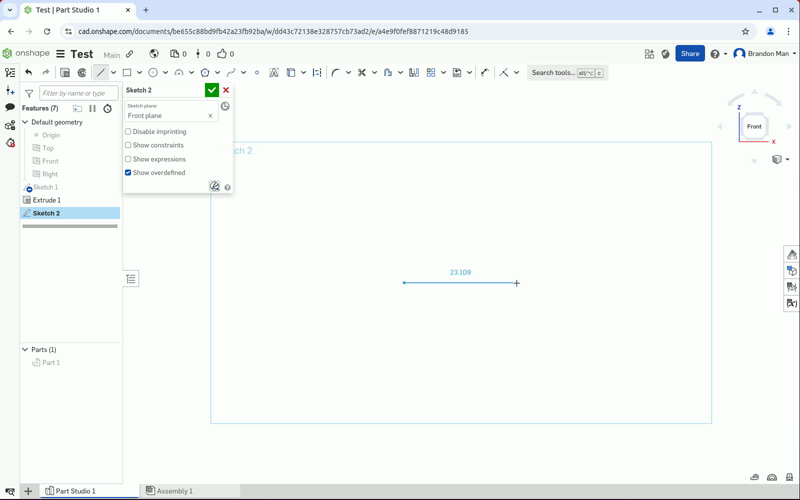
key_down(shift)
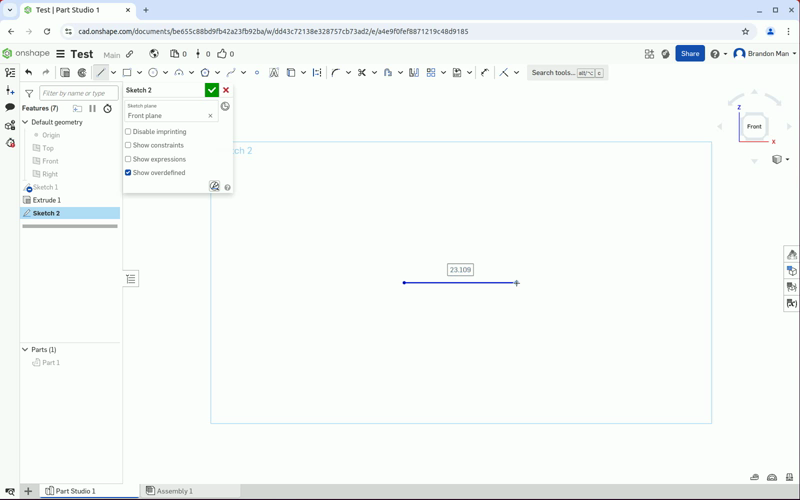
mouse_move(546, 282)
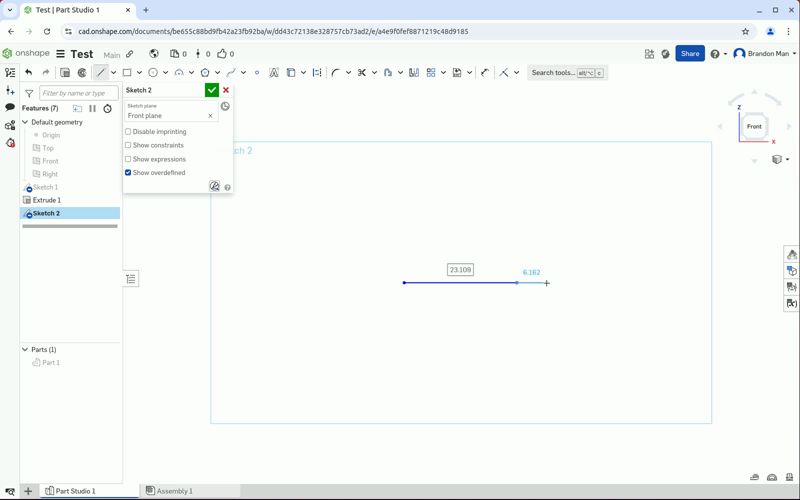
mouse_move(516, 227)
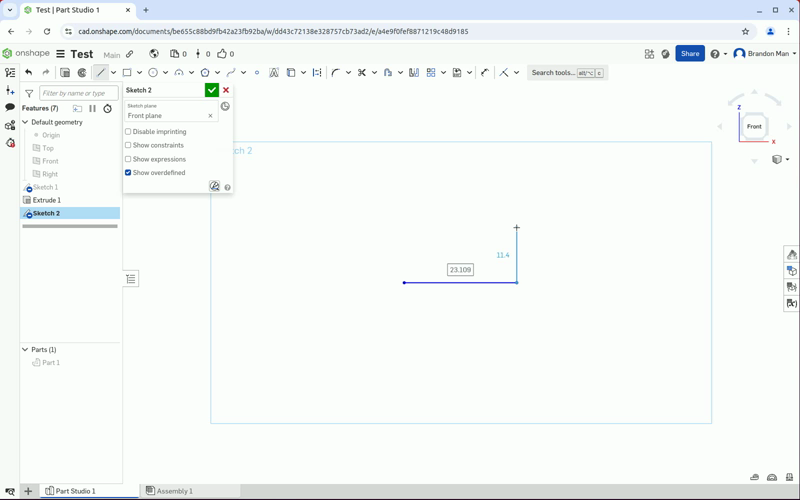
click(516, 227)
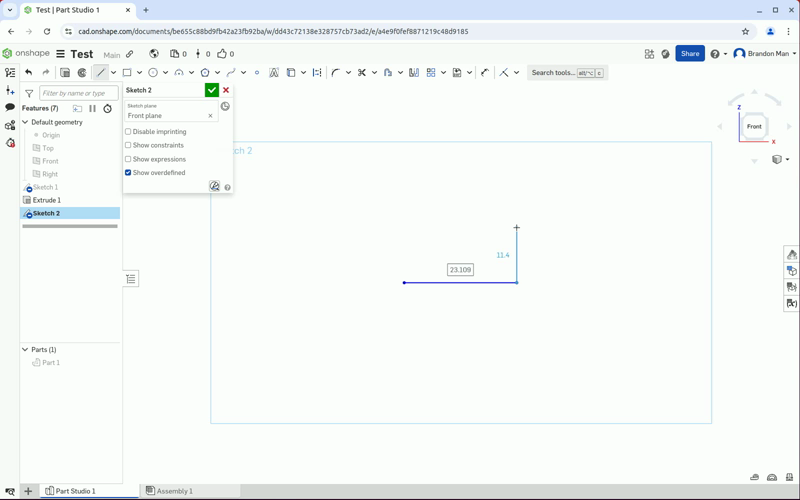
key_up(shift)
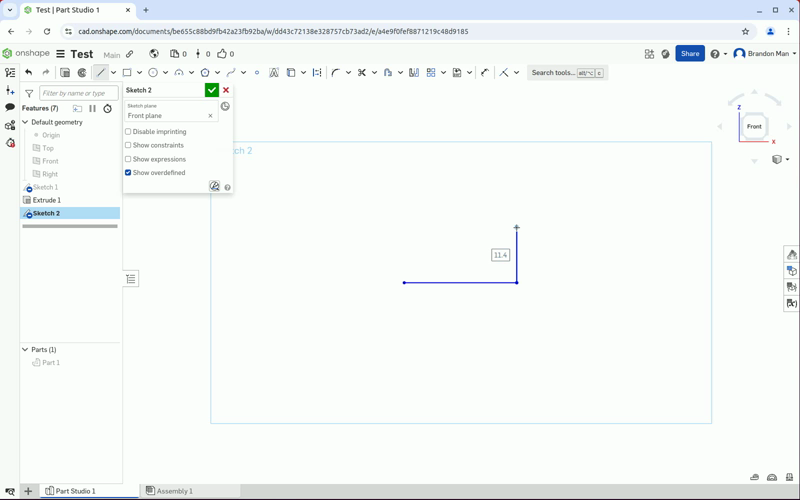
key_down(shift)
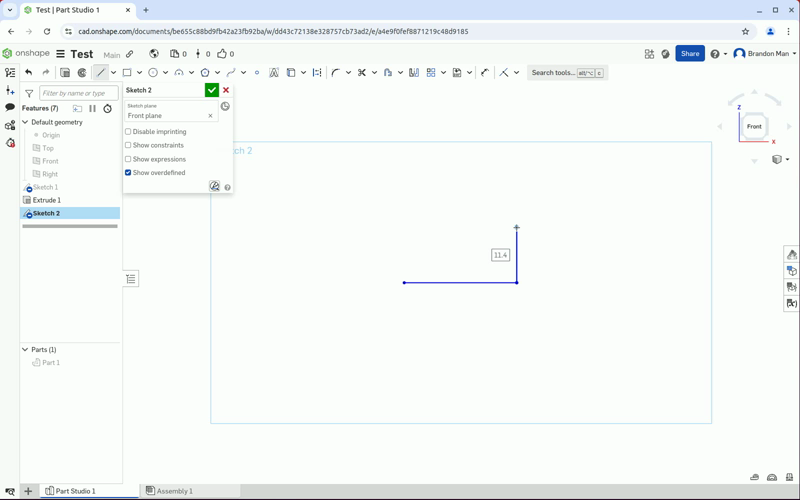
mouse_move(404, 227)
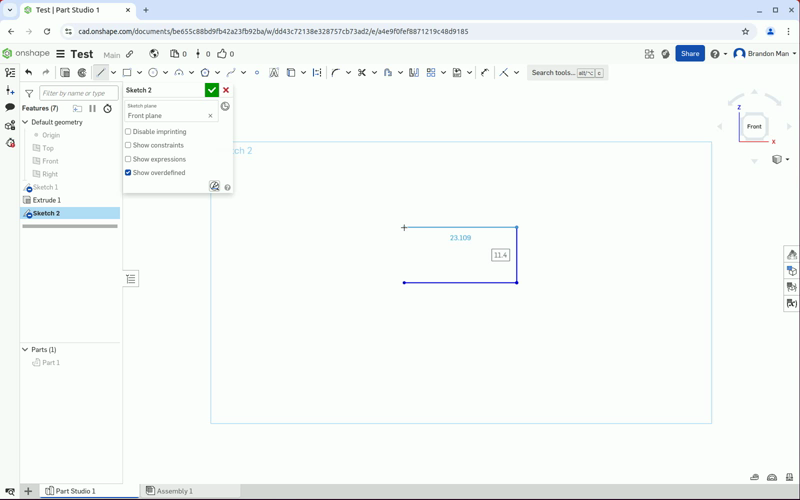
click(404, 227)
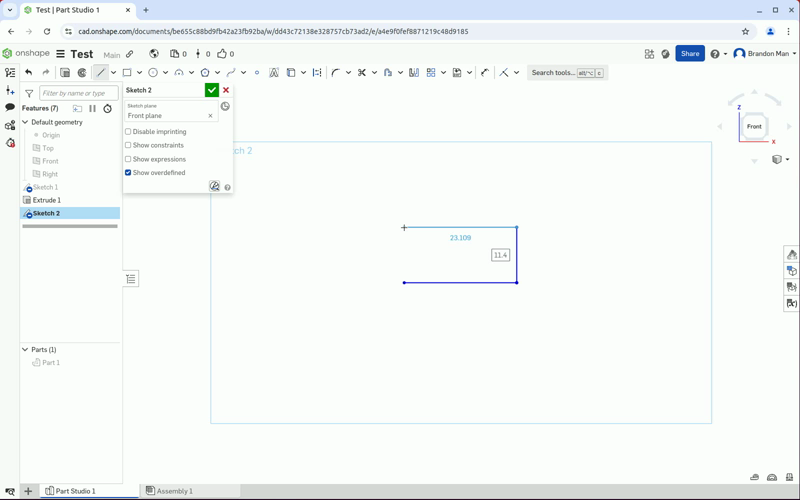
key_up(shift)
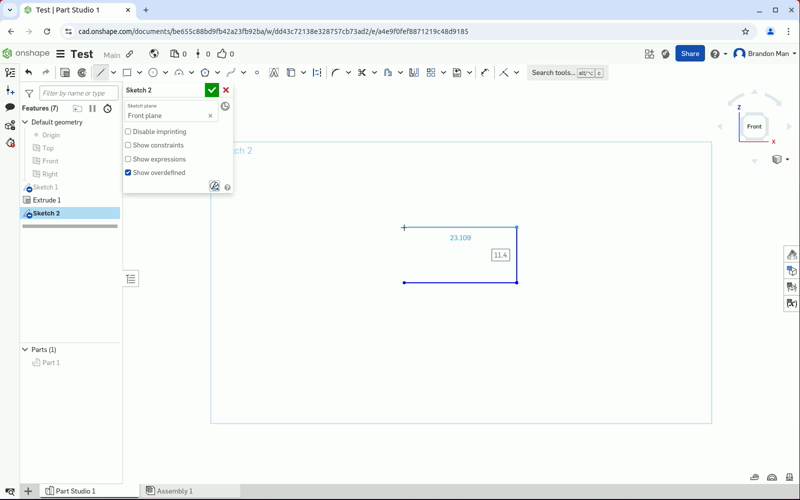
mouse_move(434, 227)
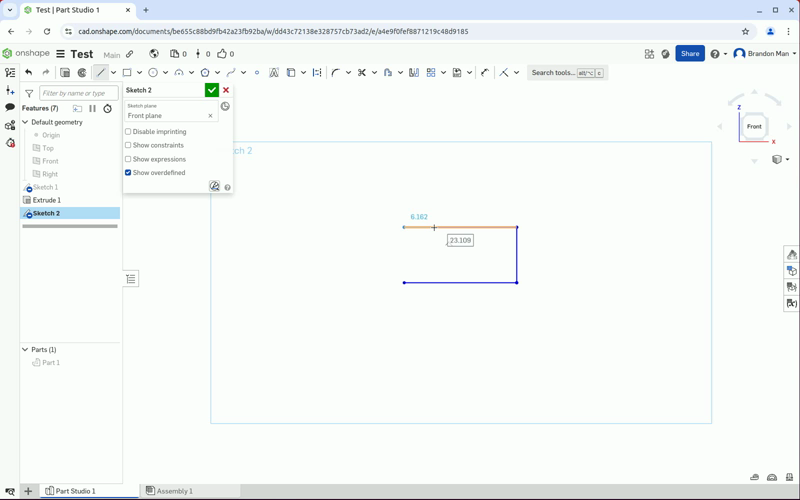
key_down(shift)
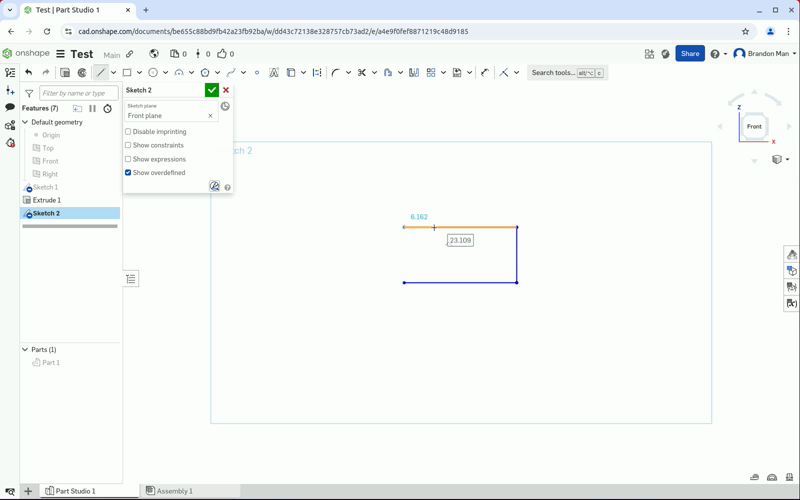
mouse_move(404, 282)
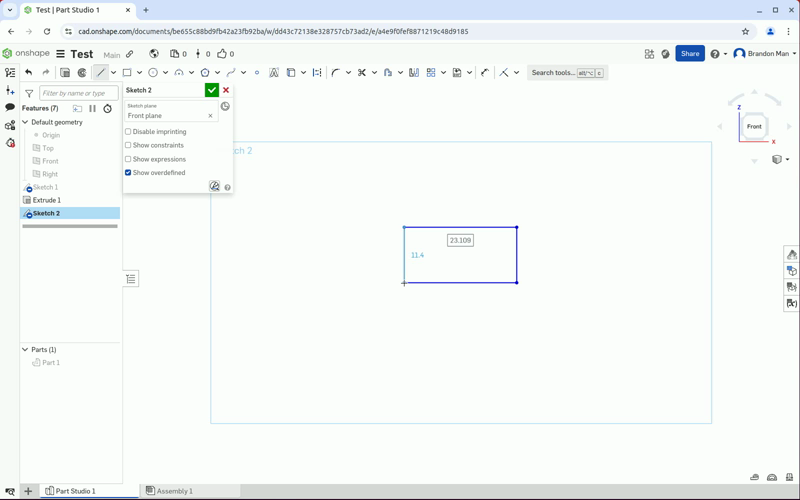
key_up(shift)
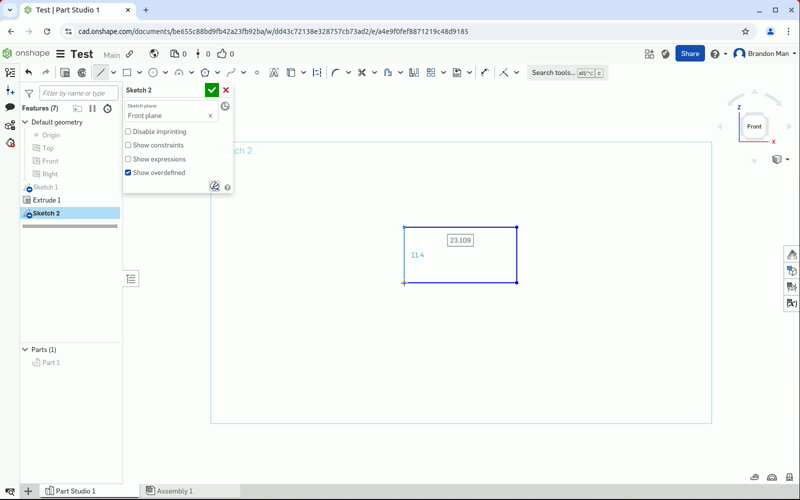
click(404, 282)
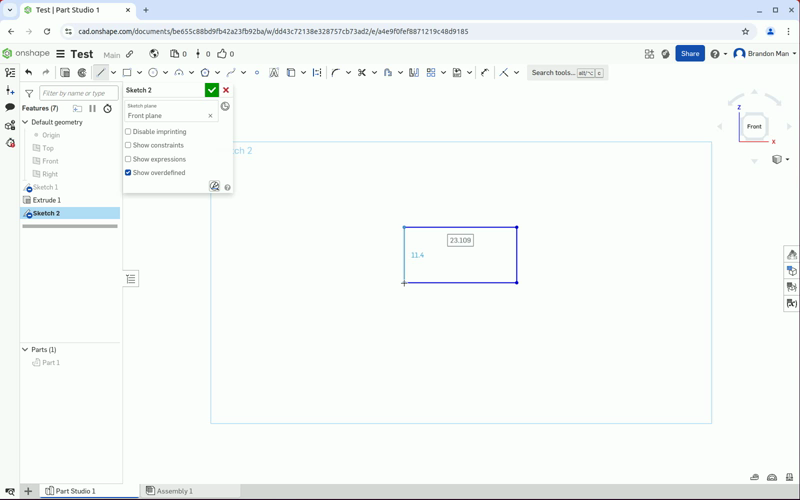
key(esc)
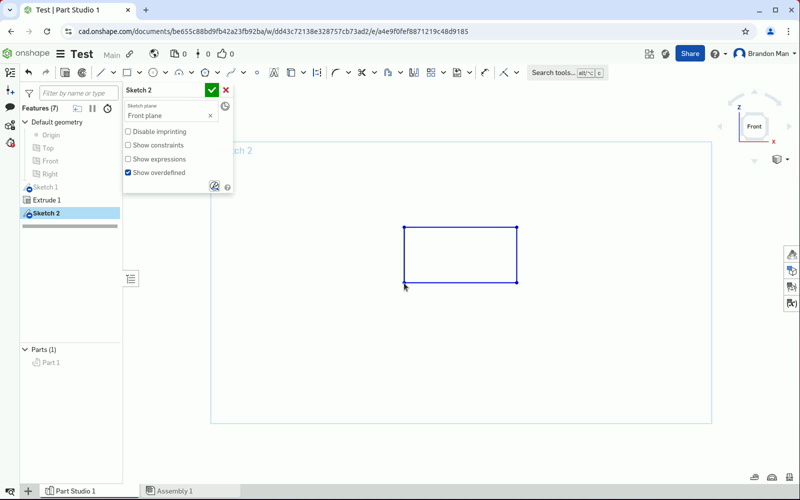
mouse_move(437, 262)
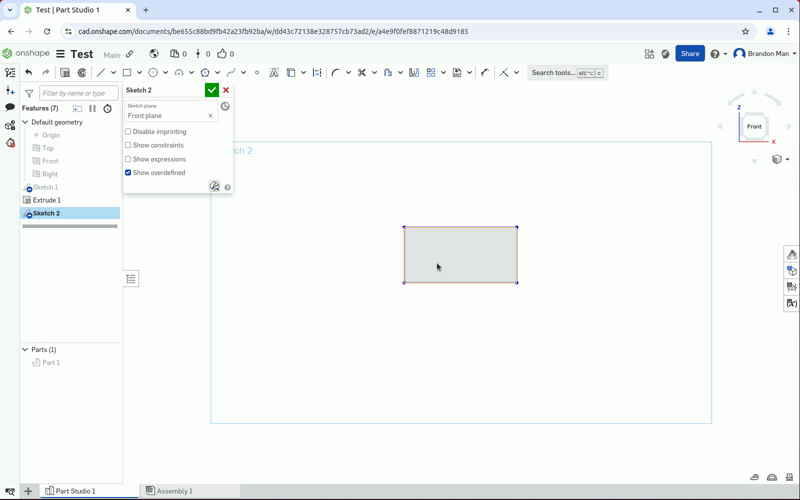
click(437, 262)
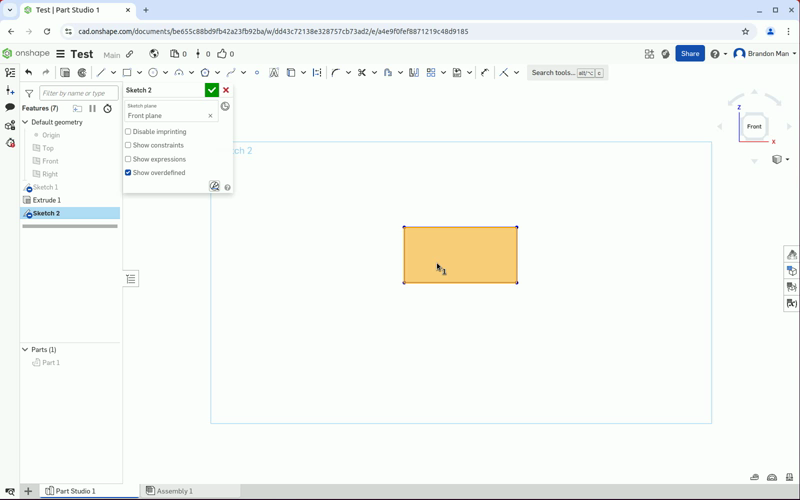
mouse_move(73, 352)
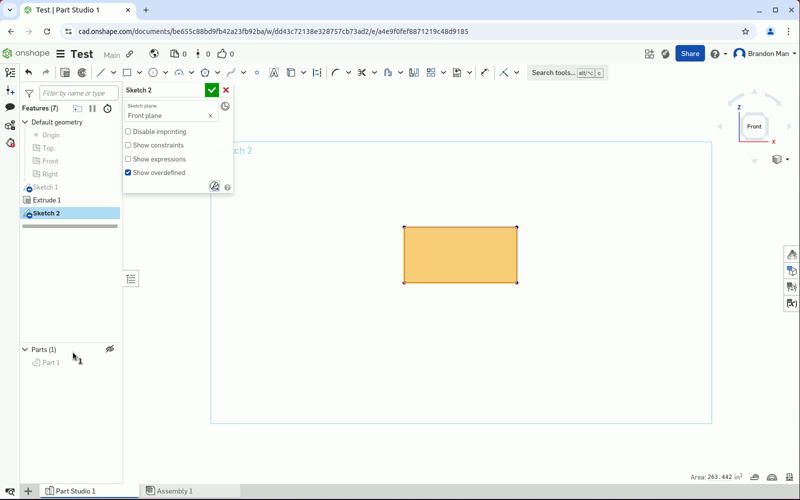
key(shift+y)
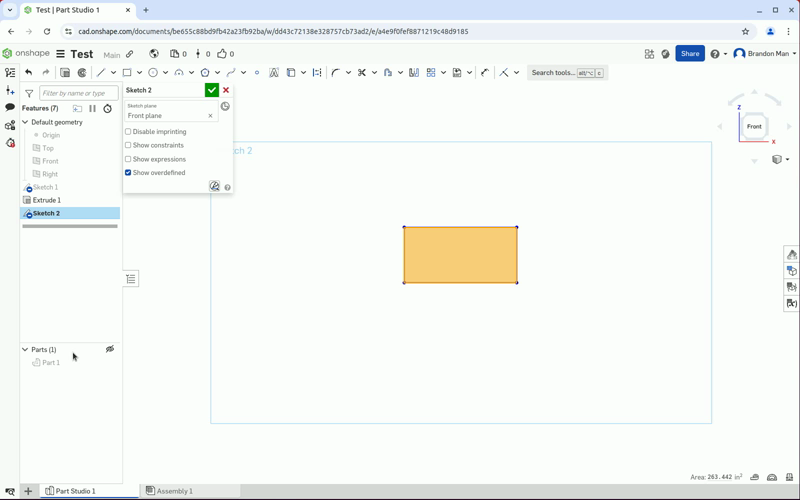
key(shift+e)
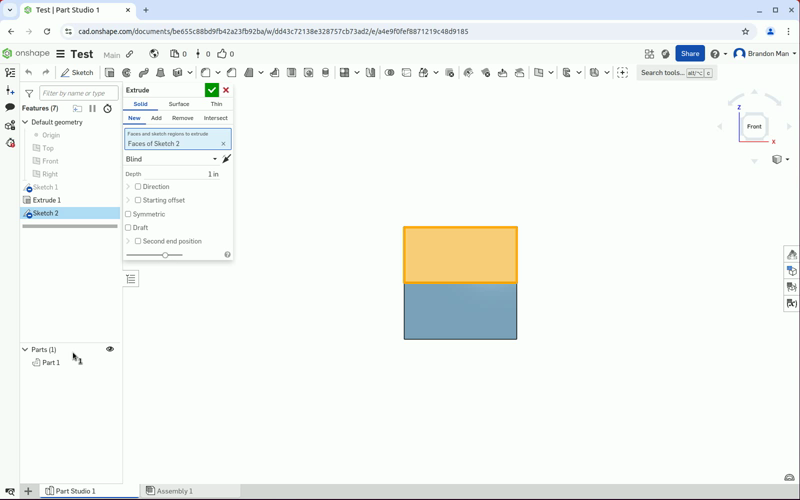
mouse_move(143, 106)
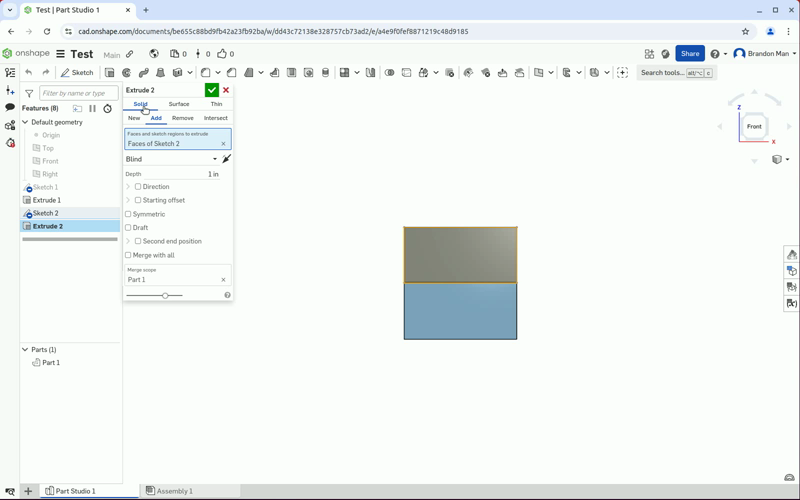
click(143, 106)
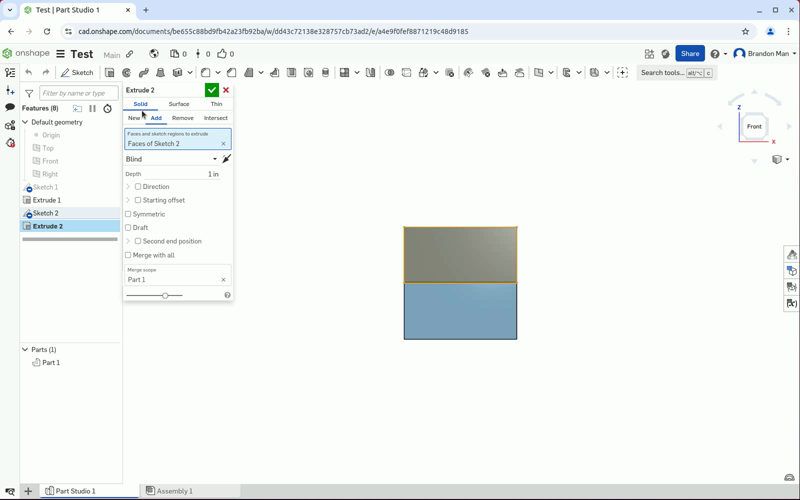
mouse_move(137, 120)
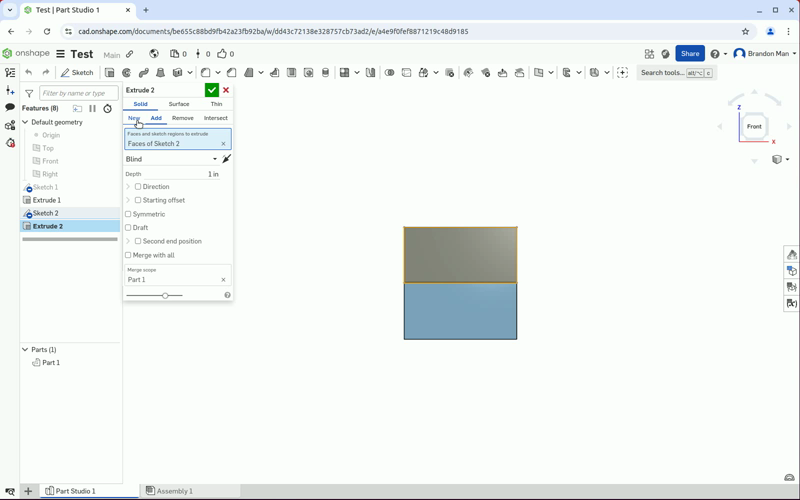
click(137, 120)
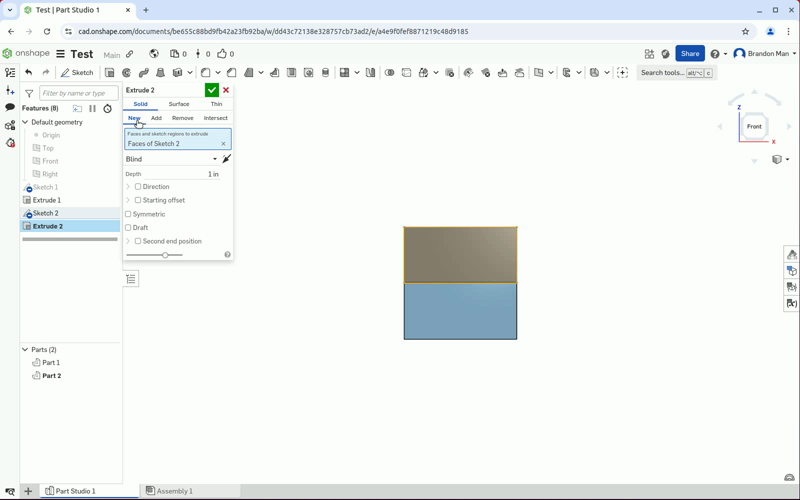
key(tab, 4)
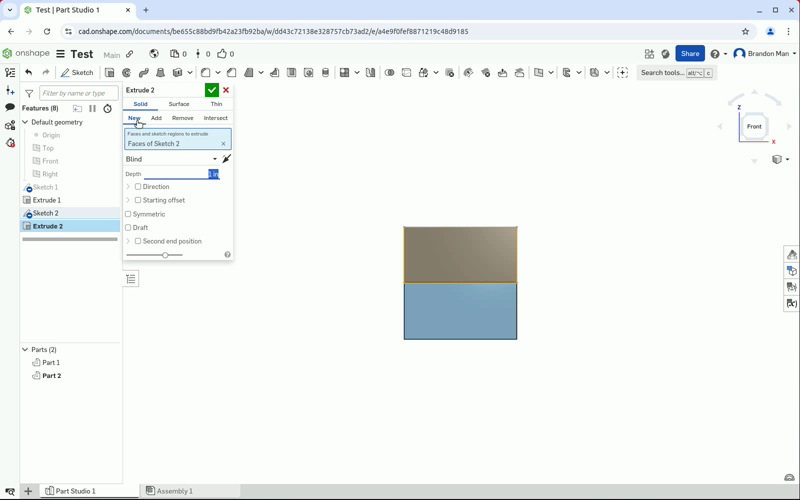
text(23.108)
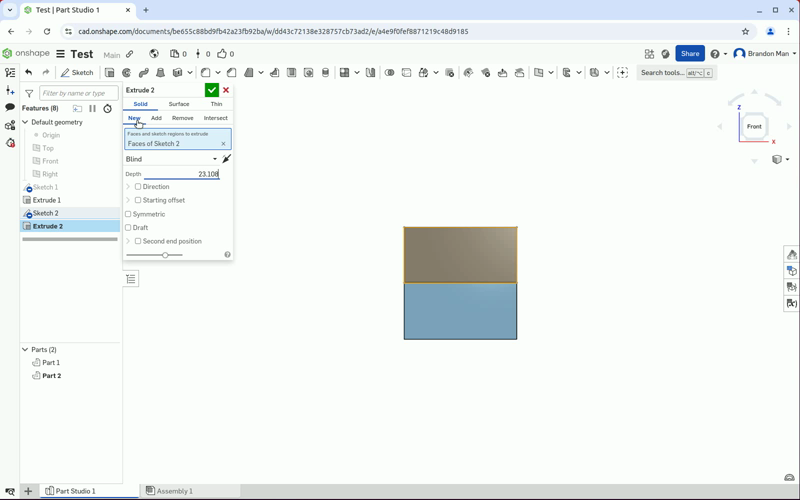
key(enter)
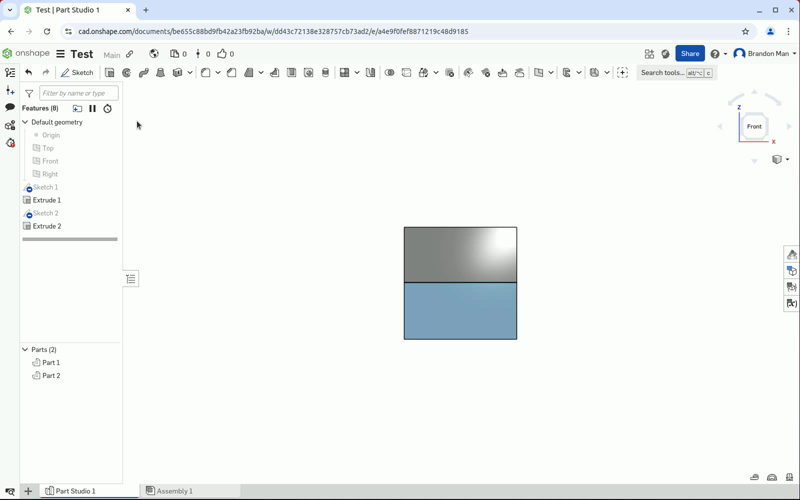
key(shift+h)
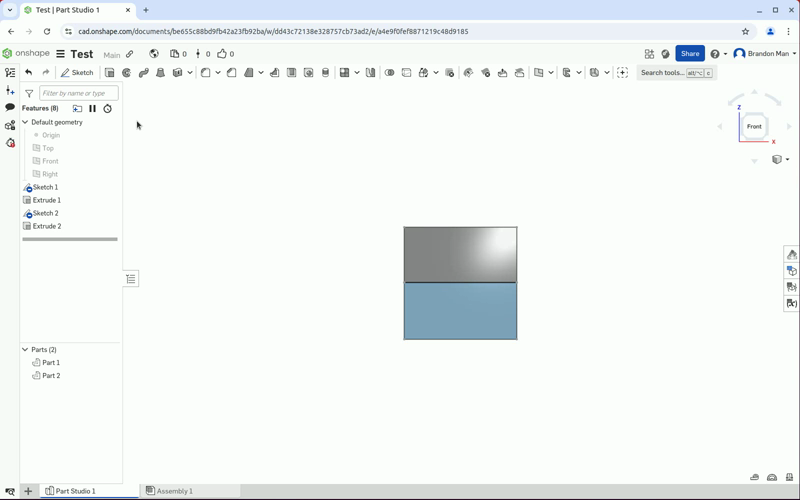
key(shift+h)
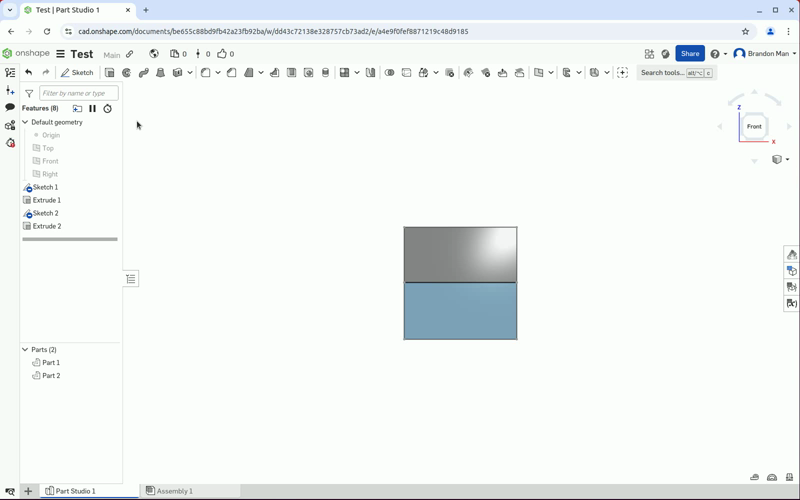
key(shift+7)
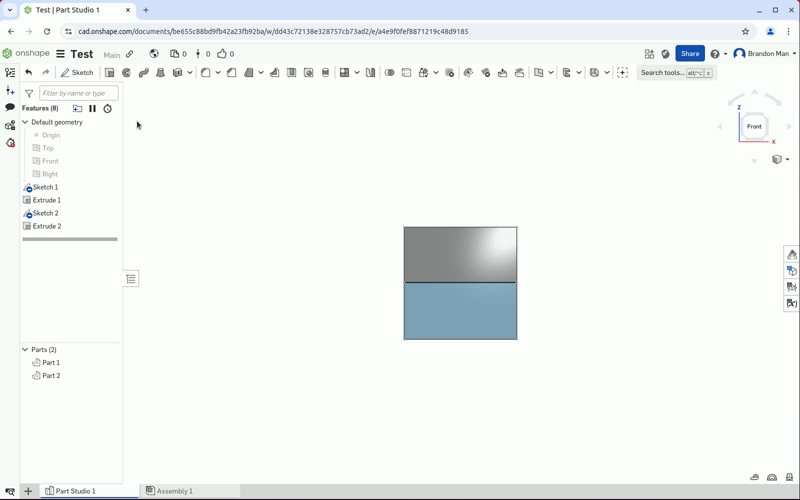
key(left, 2)
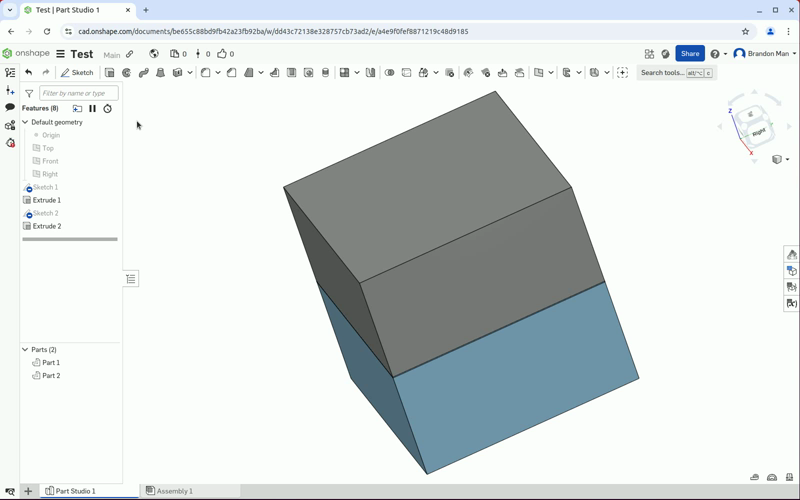
key(down, 2)
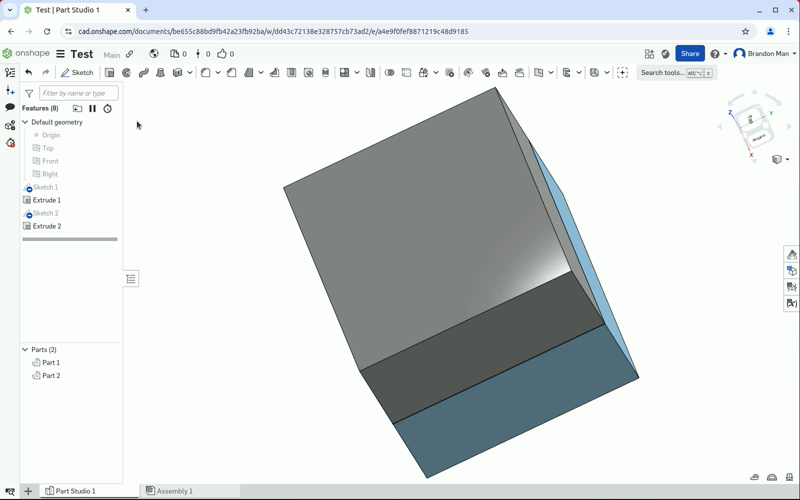
key(up, 2)
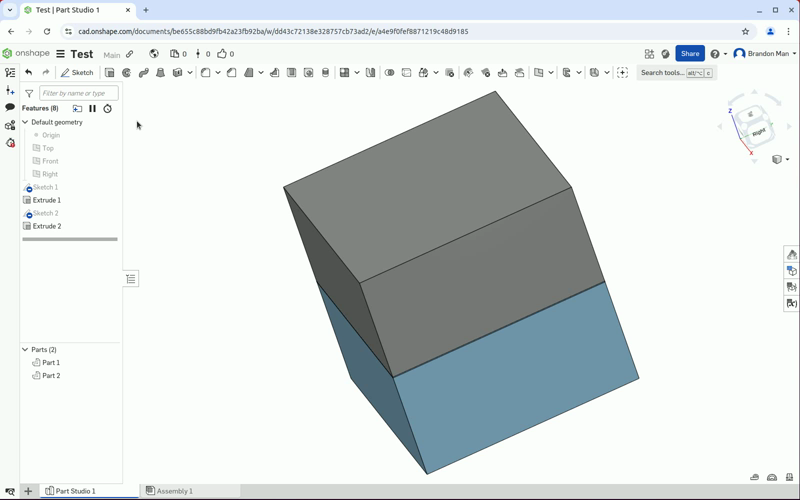
key(right, 2)
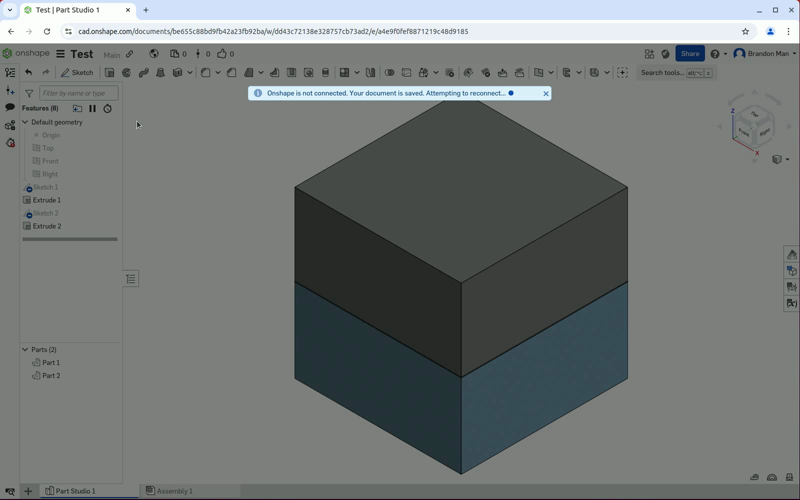
mouse_move(73, 189)
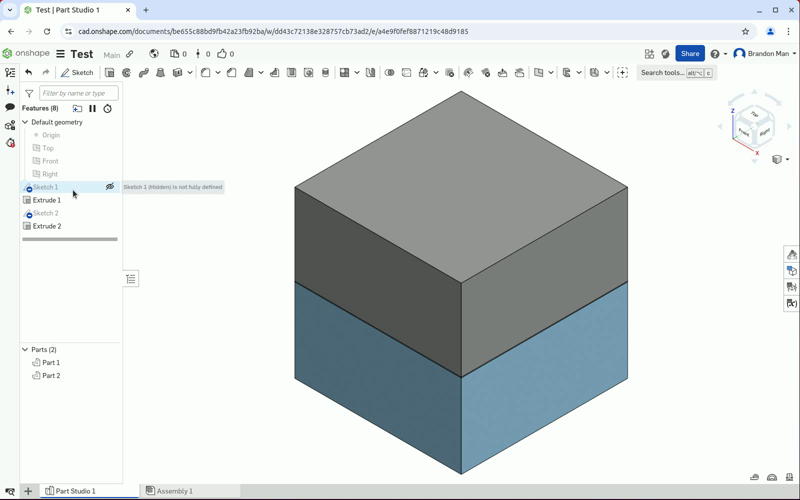
click(73, 189)